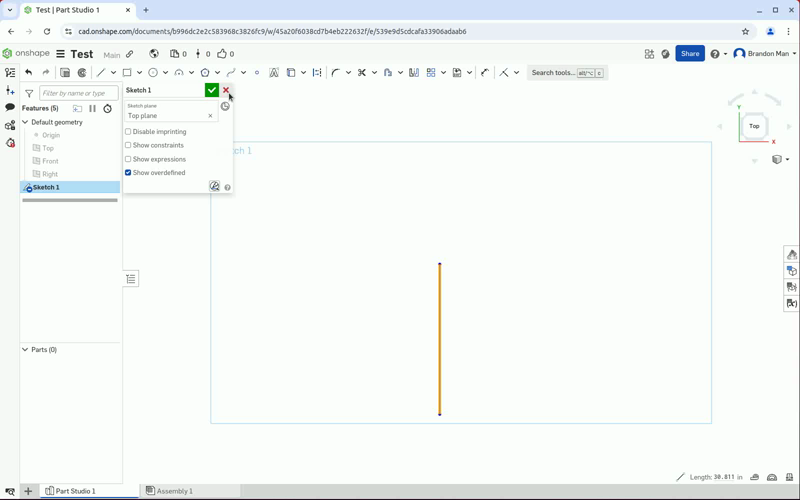
key(shift+h)
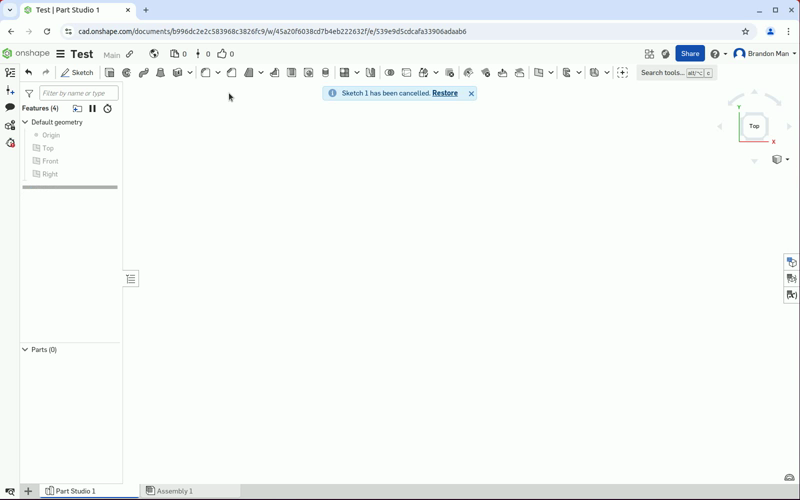
mouse_move(73, 352)
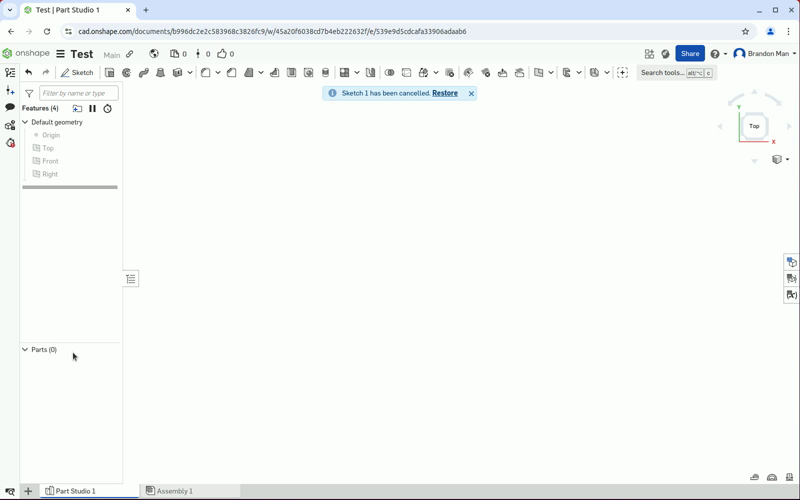
key(y)
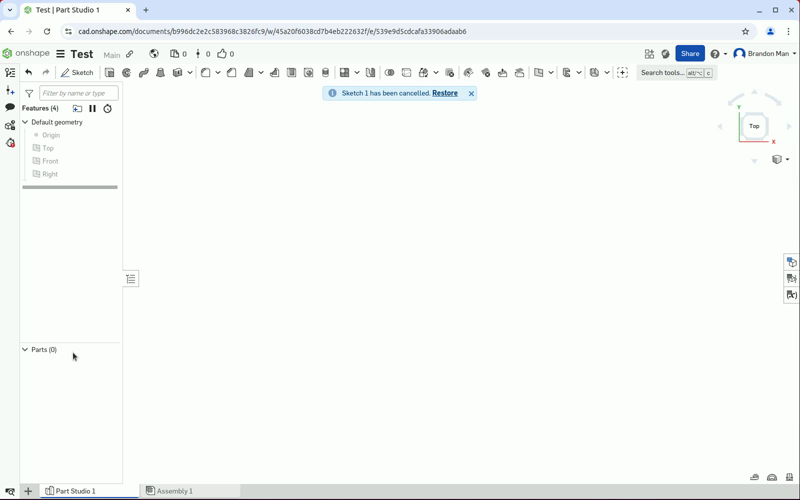
key(shift+p)
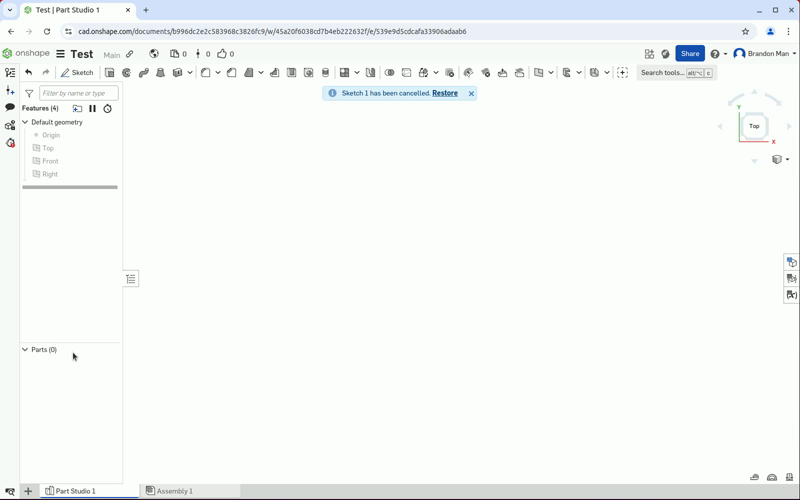
key(space)
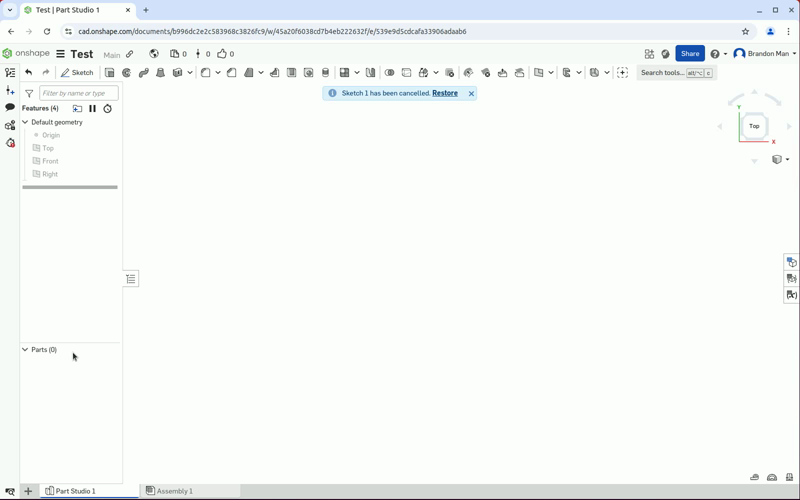
key_down(shift)
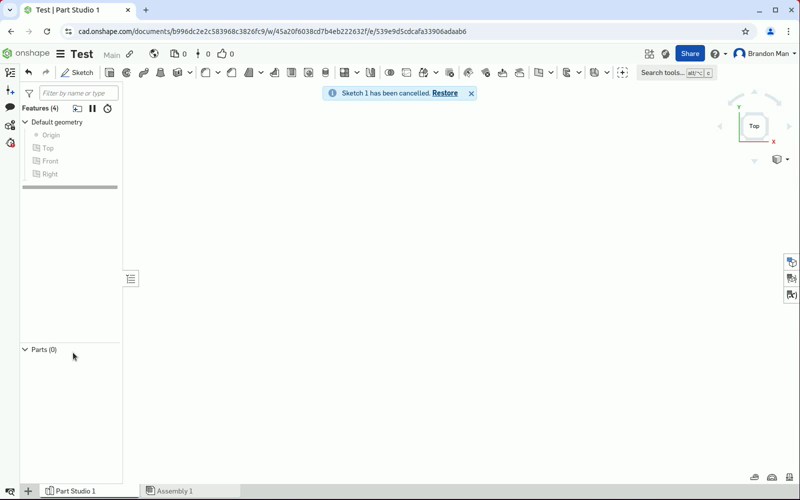
key(up)
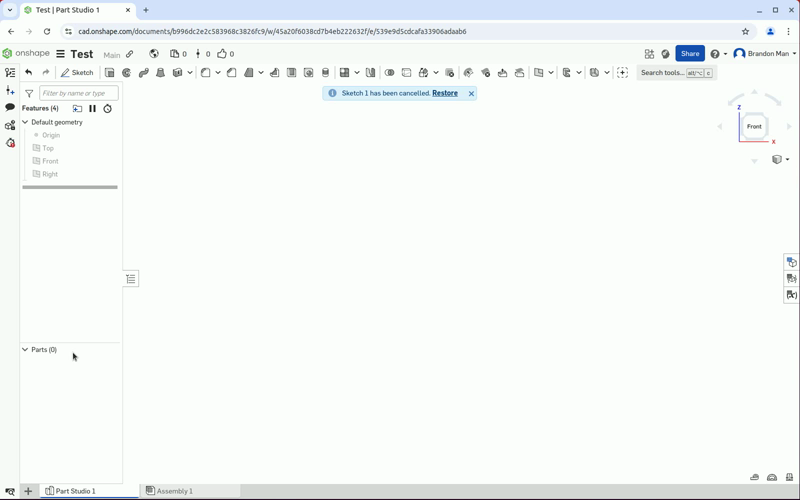
key_up(shift)
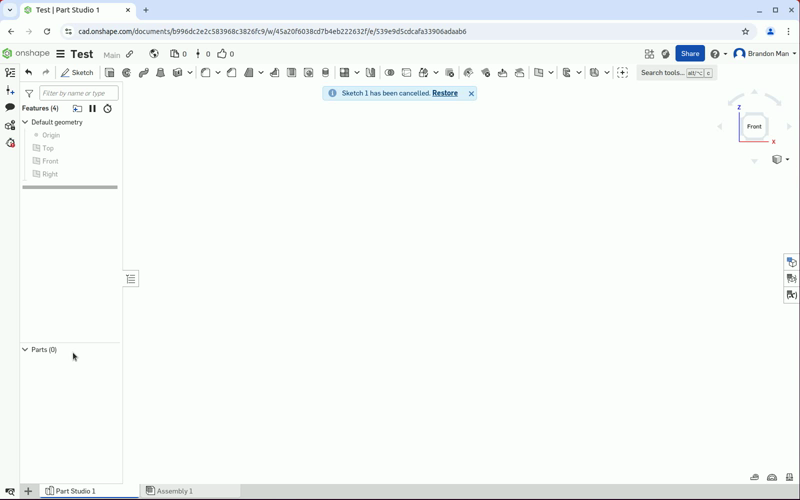
mouse_move(73, 352)
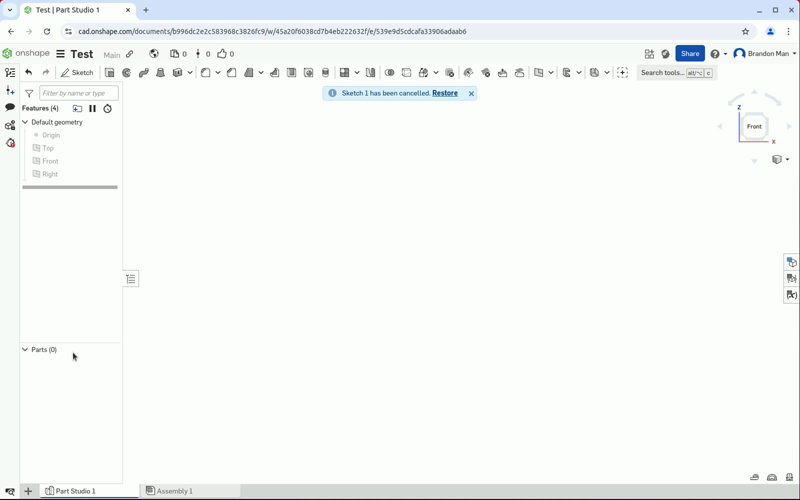
key(shift+y)
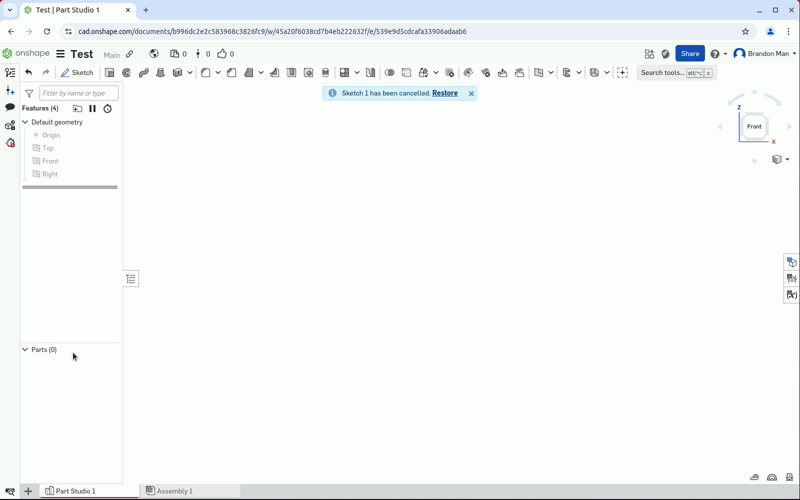
key(shift+s)
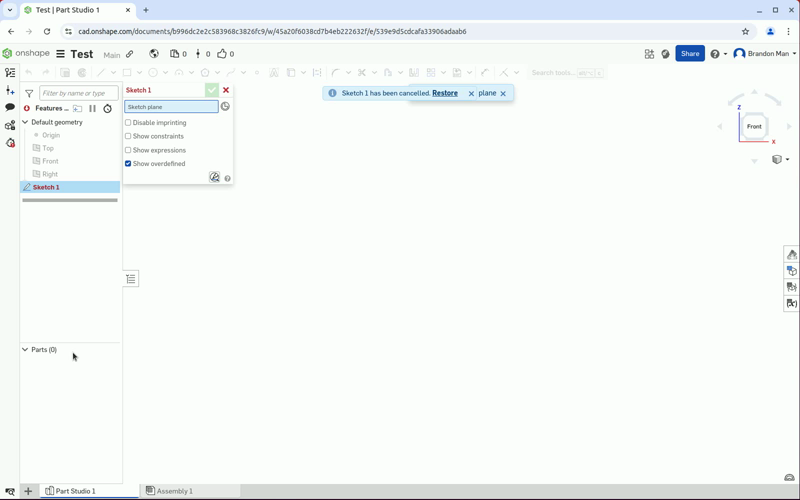
mouse_move(73, 163)
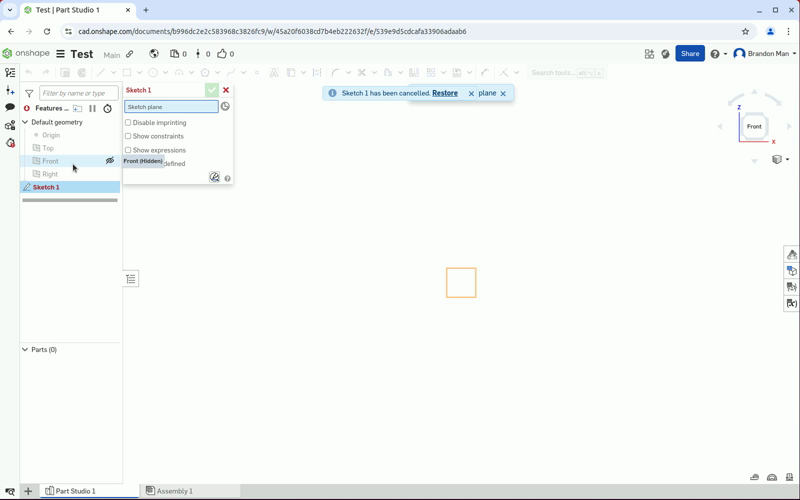
click(73, 163)
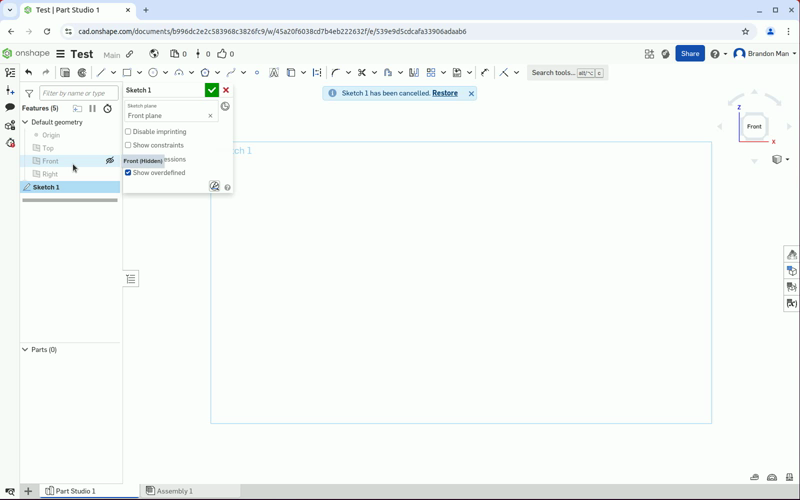
mouse_move(73, 352)
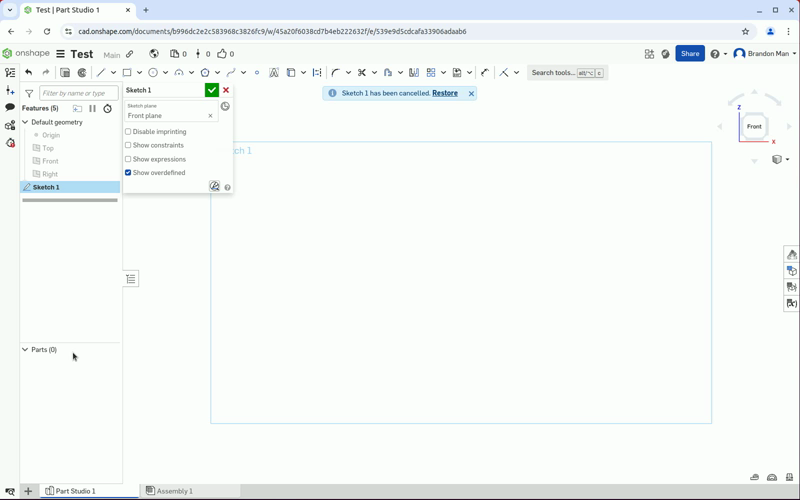
key(y)
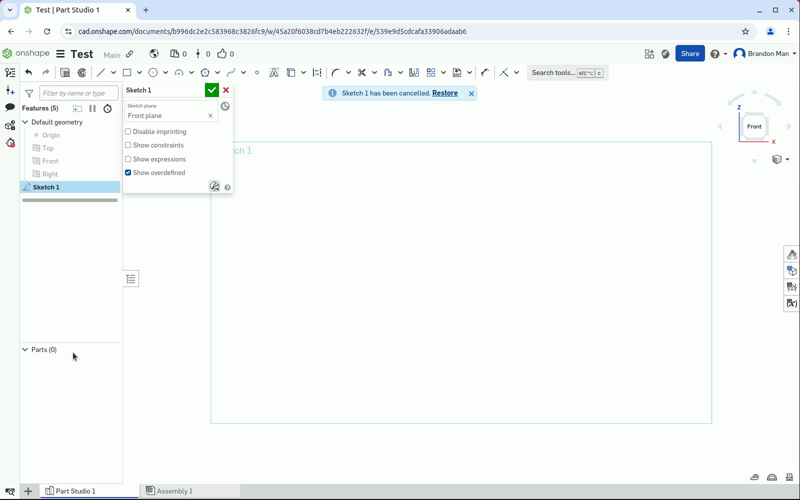
key(a)
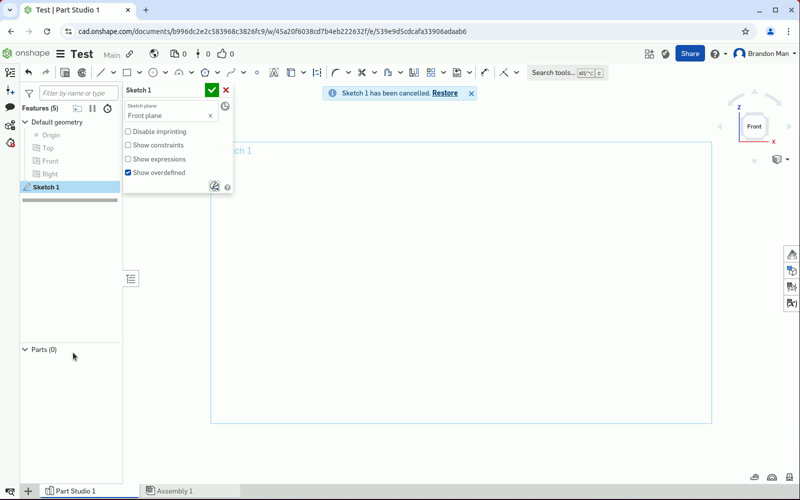
key_down(shift)
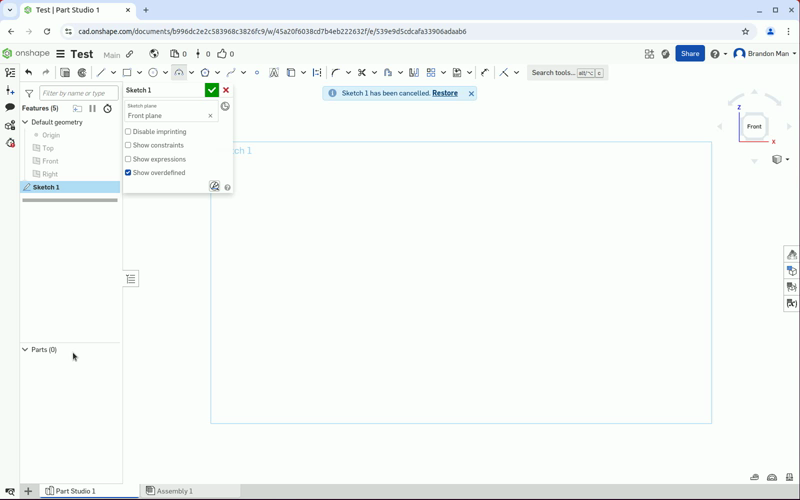
mouse_move(460, 268)
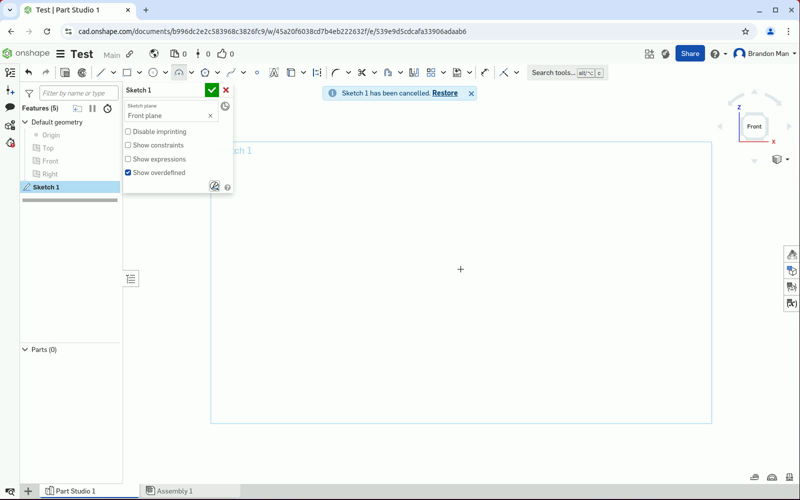
click(460, 268)
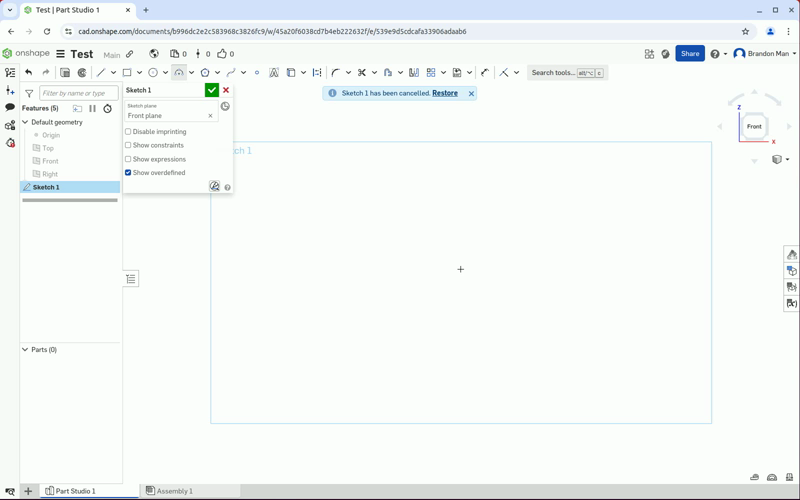
key_up(shift)
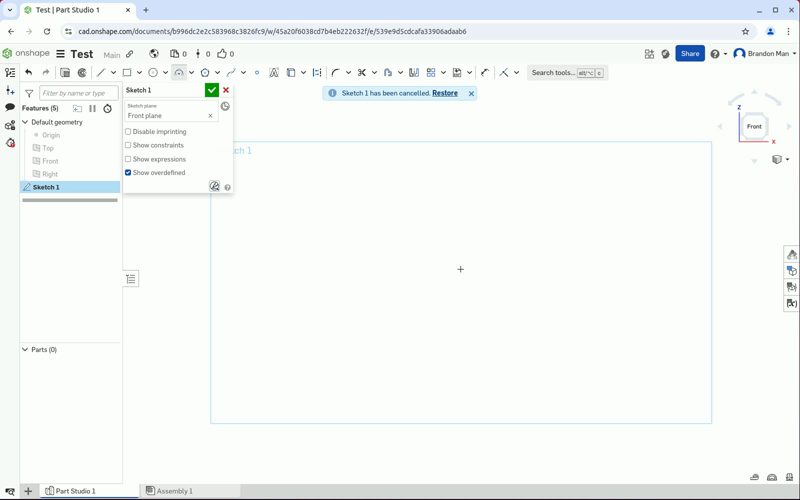
key_down(shift)
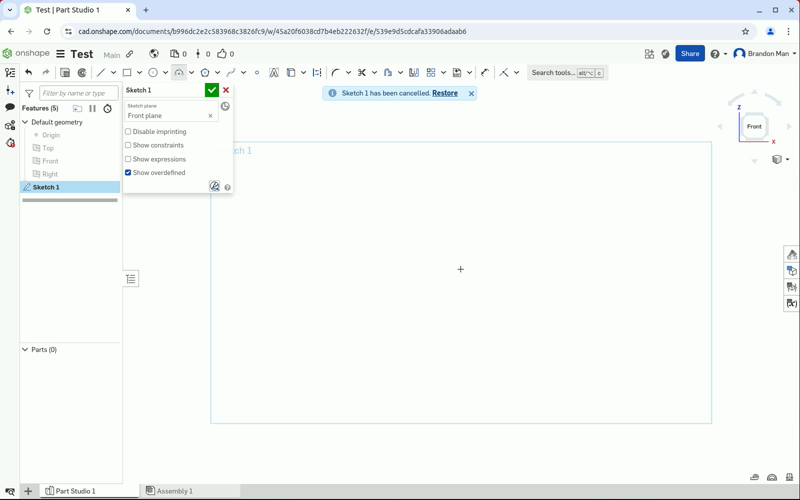
mouse_move(474, 282)
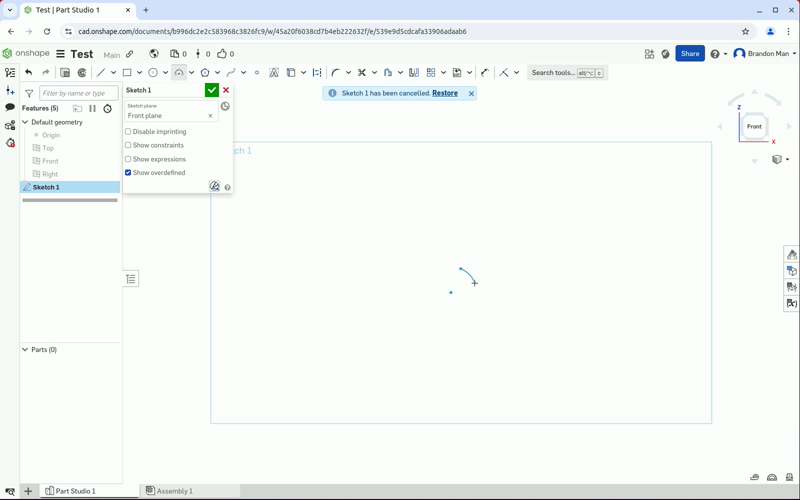
click(474, 282)
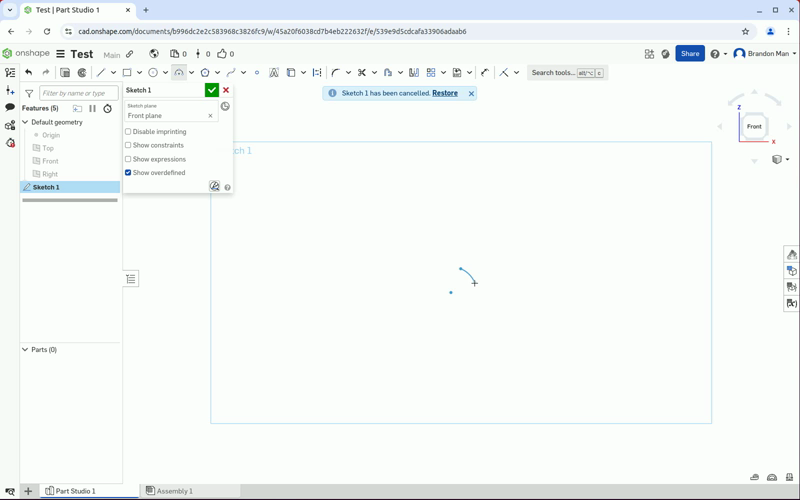
mouse_move(464, 278)
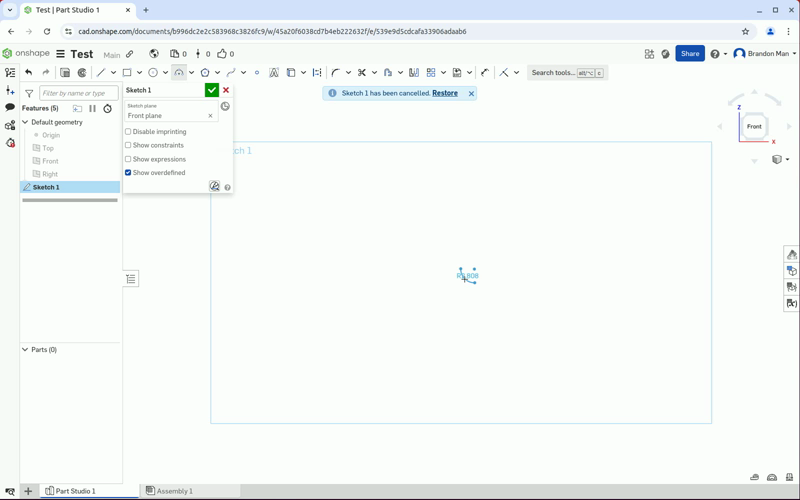
click(464, 278)
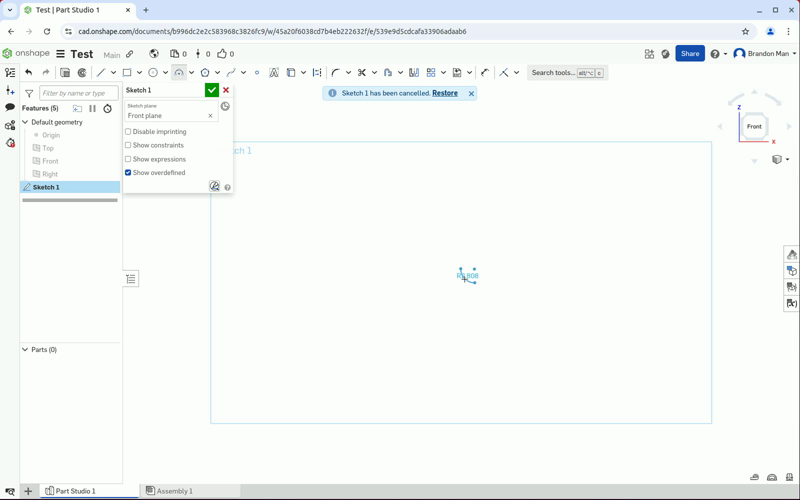
key_up(shift)
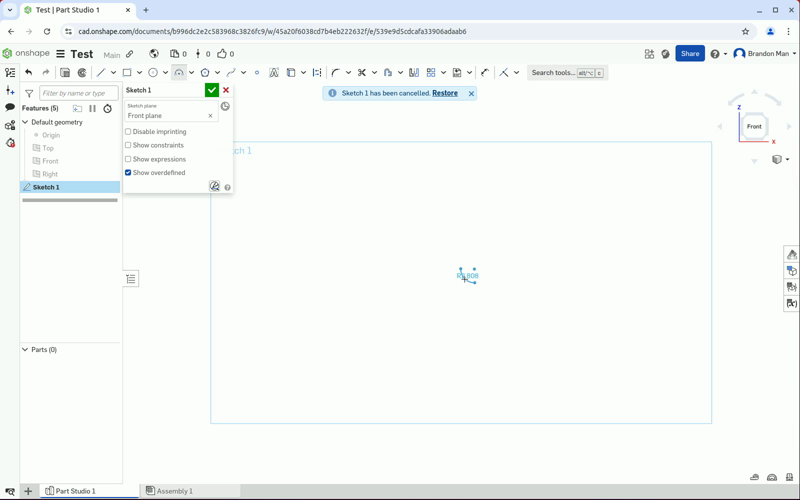
key(esc)
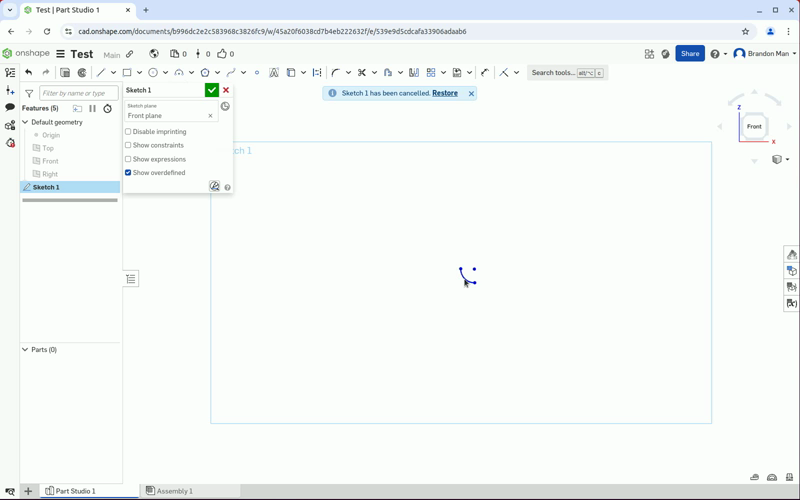
key(l)
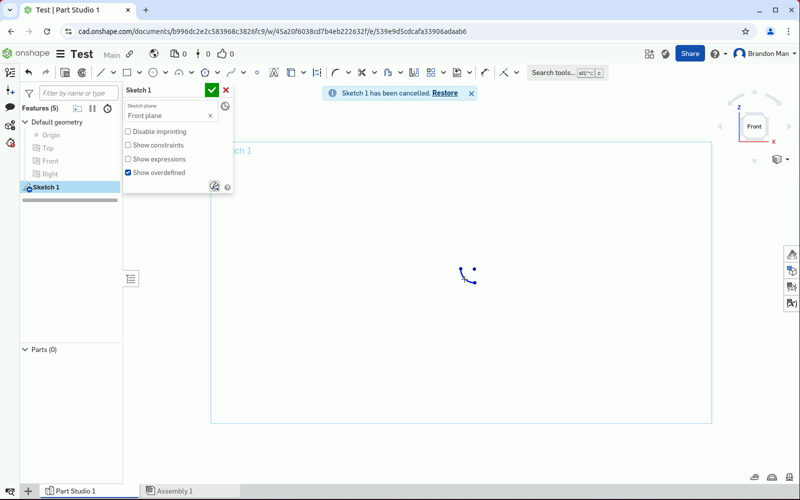
mouse_move(474, 282)
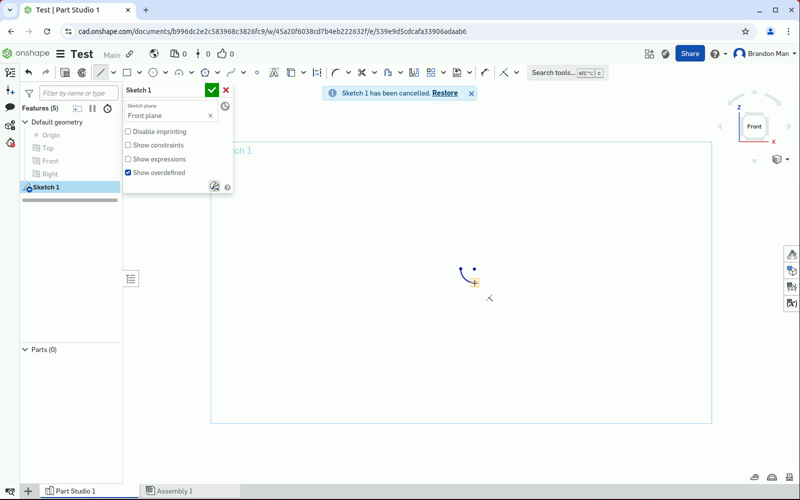
click(474, 282)
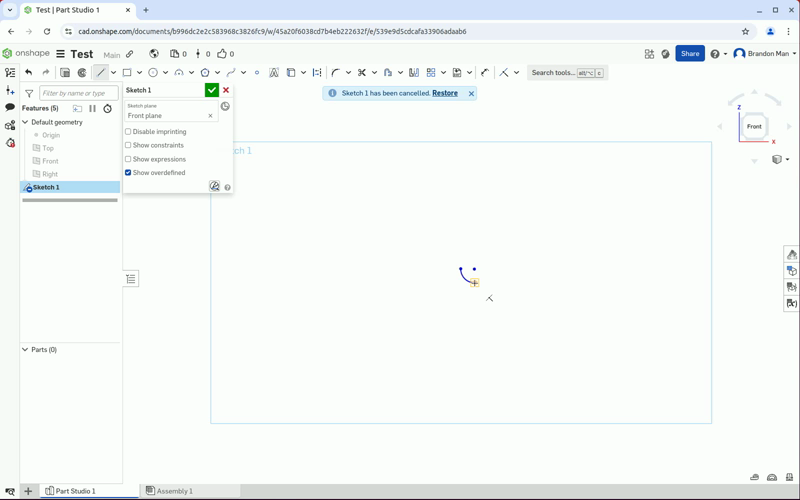
key_down(shift)
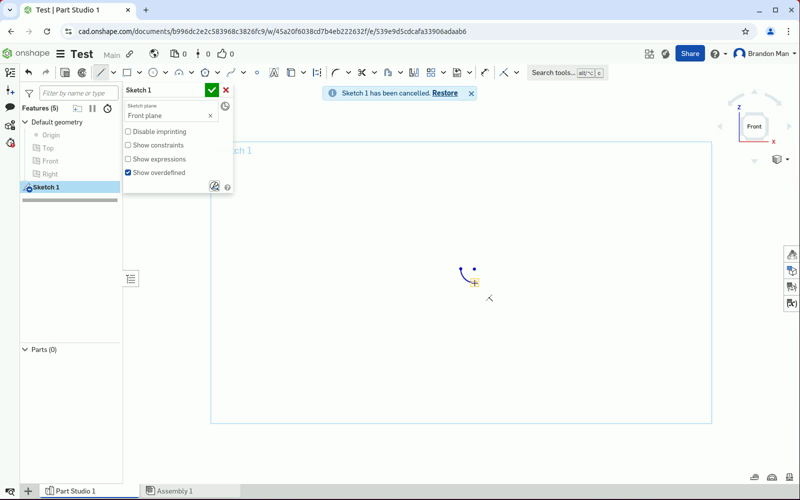
mouse_move(559, 282)
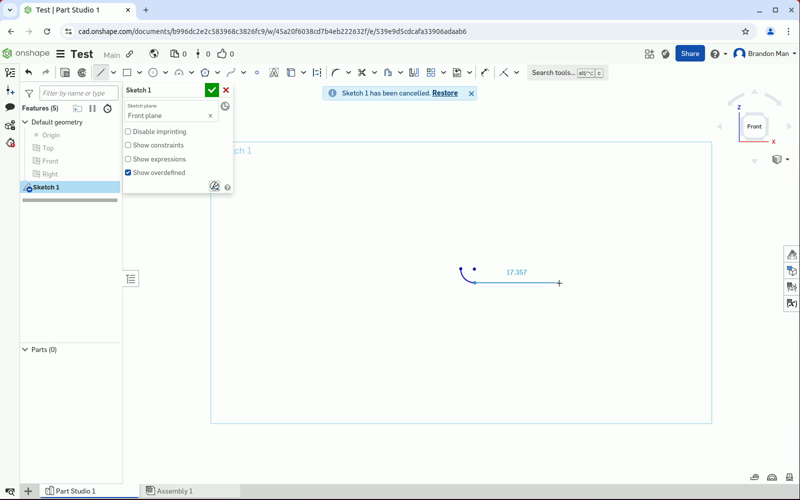
click(559, 282)
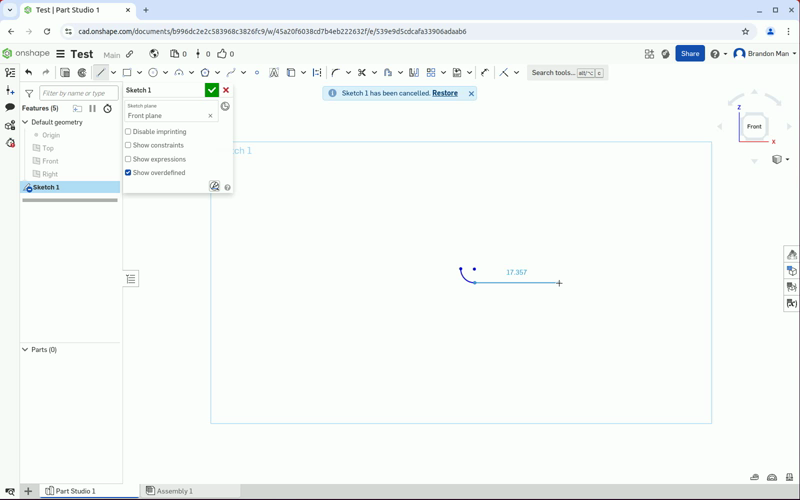
key_up(shift)
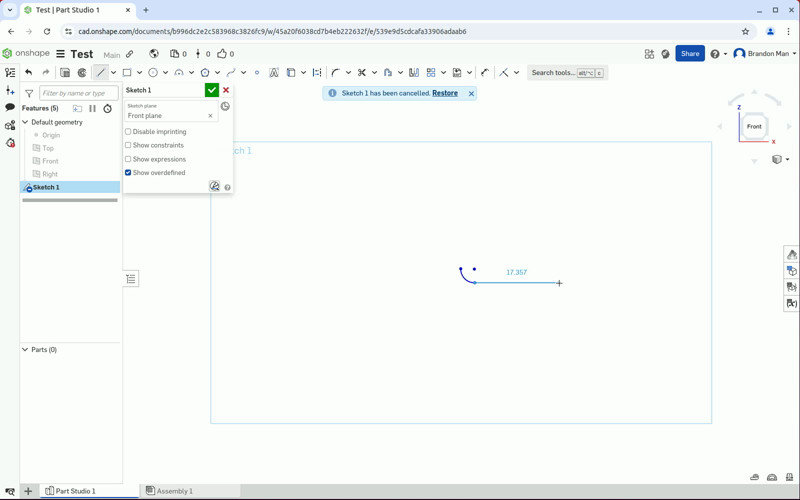
key(esc)
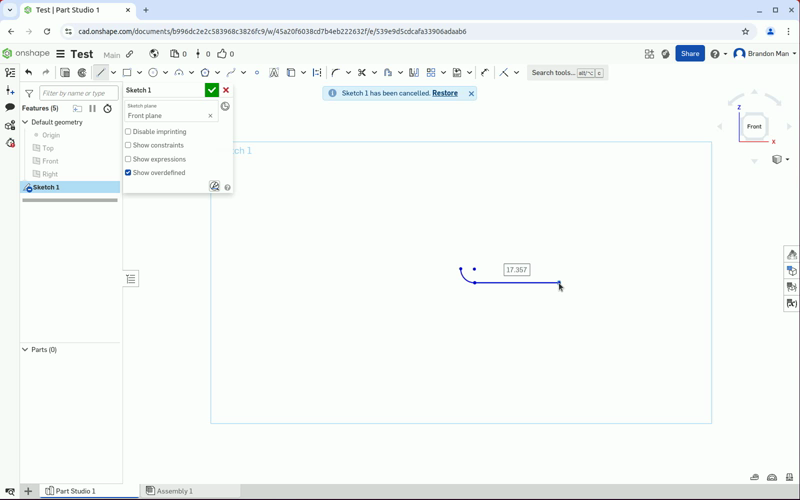
key(a)
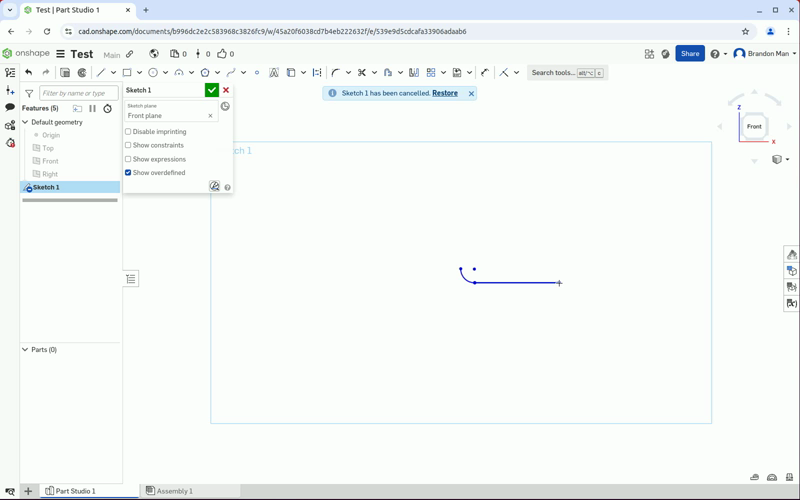
mouse_move(559, 282)
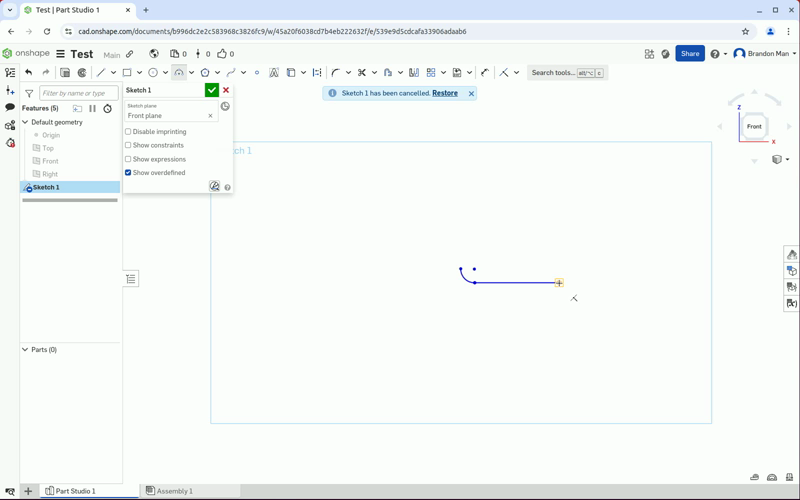
click(559, 282)
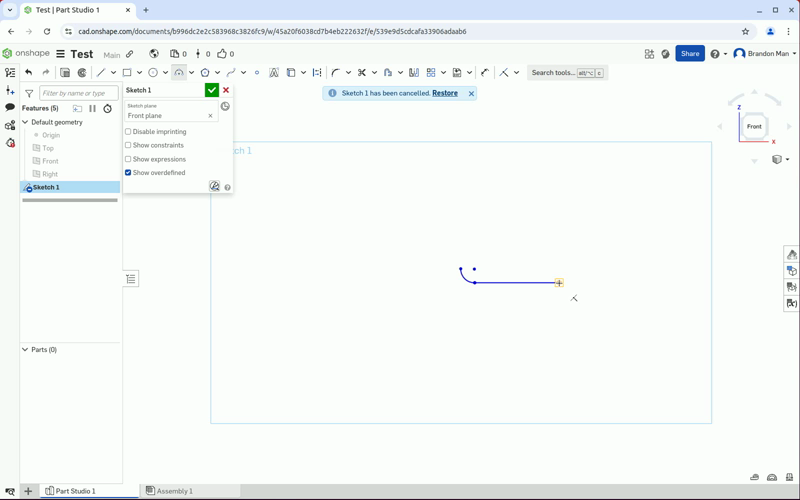
key_down(shift)
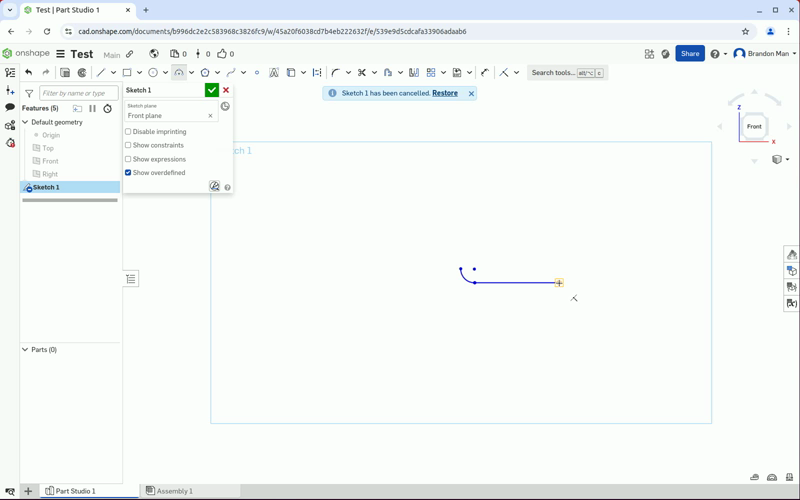
mouse_move(573, 268)
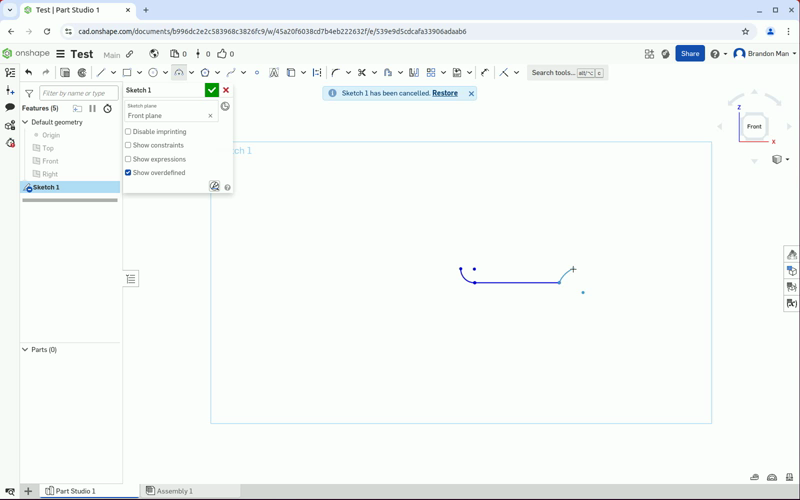
click(573, 268)
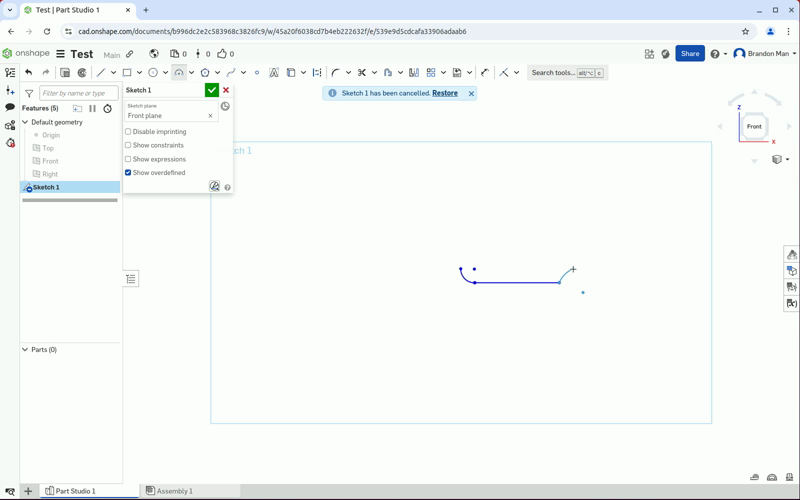
mouse_move(569, 278)
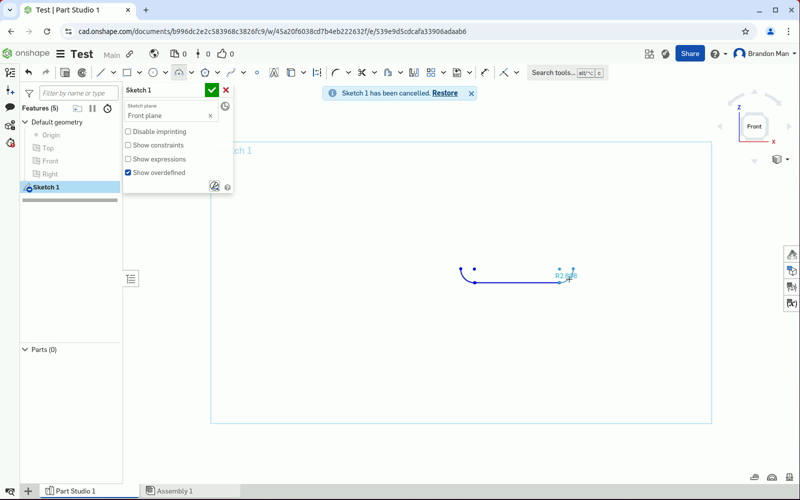
click(569, 278)
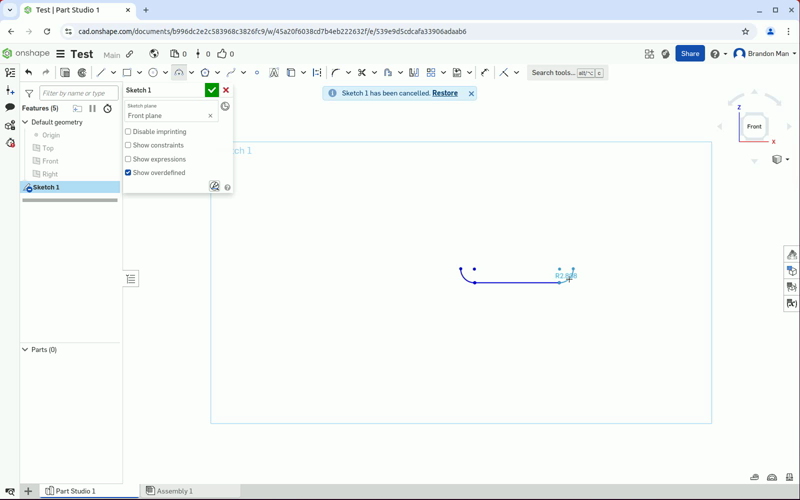
key_up(shift)
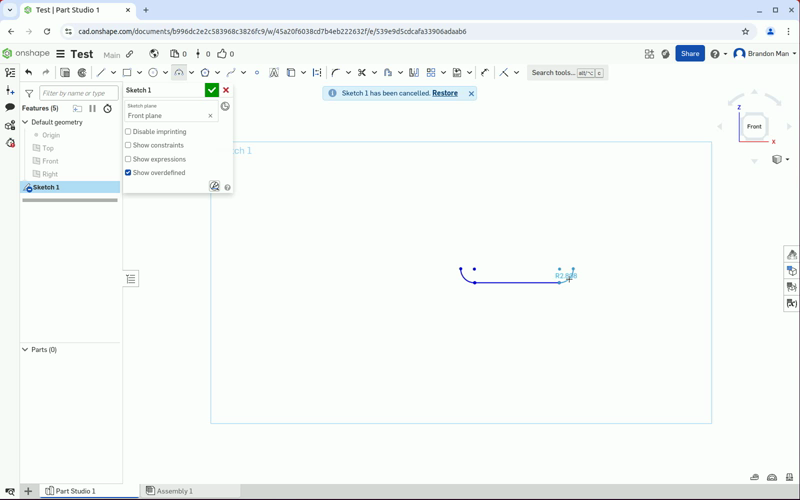
key(esc)
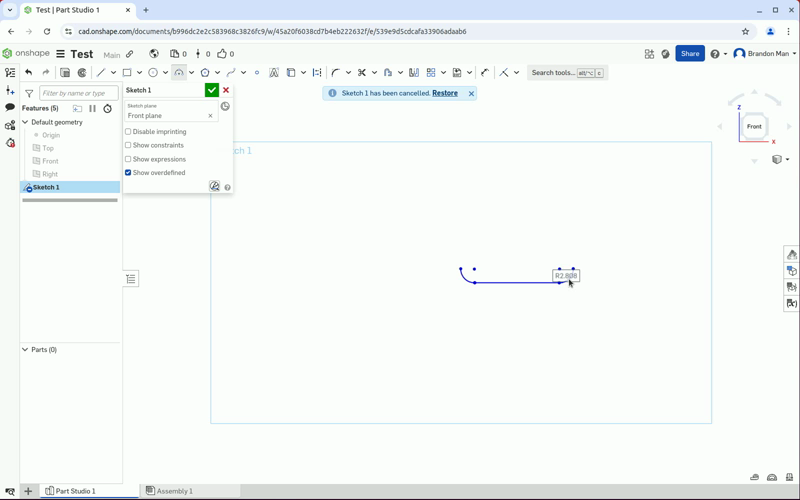
key(l)
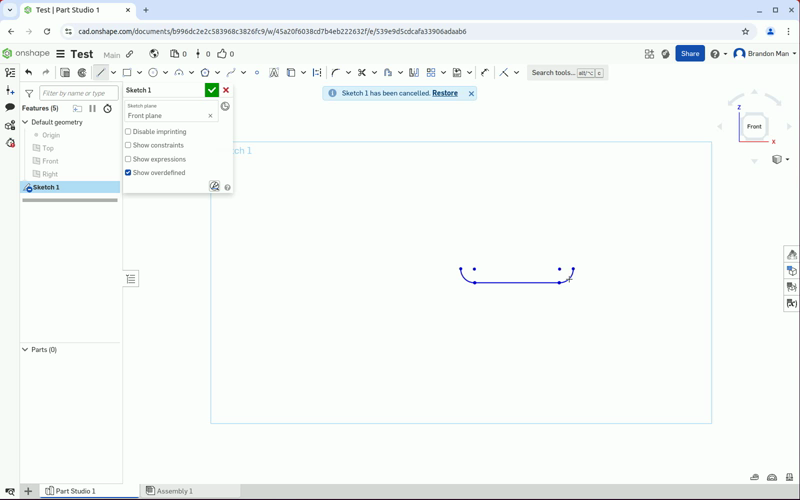
mouse_move(573, 268)
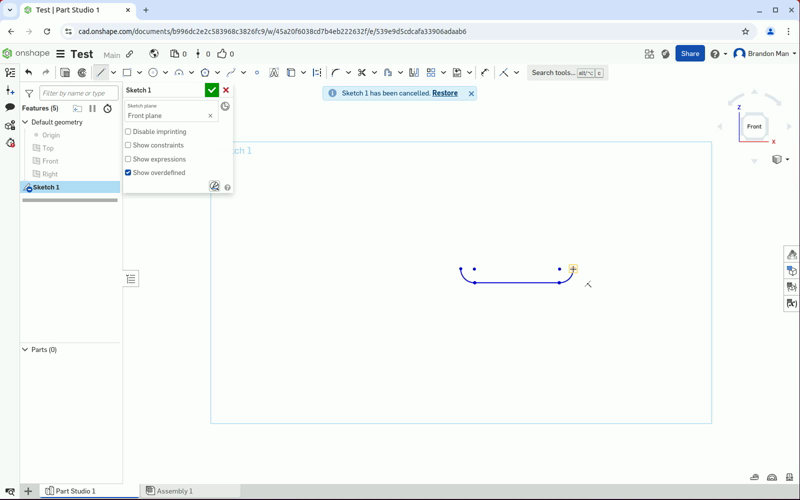
click(573, 268)
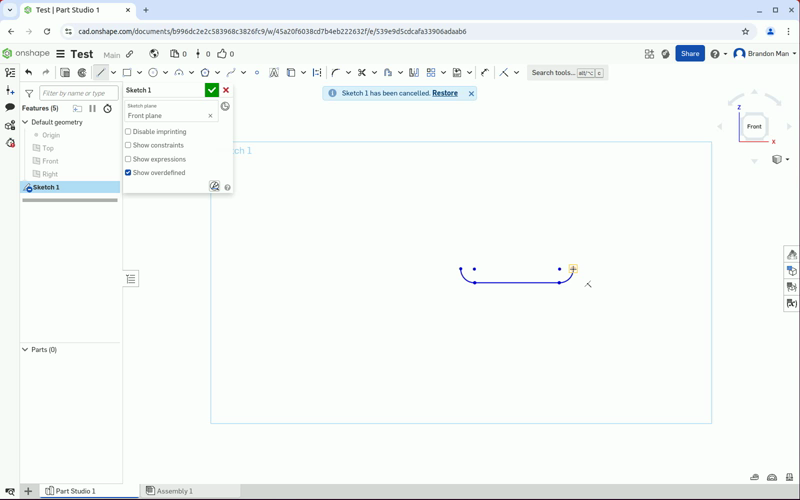
key_down(shift)
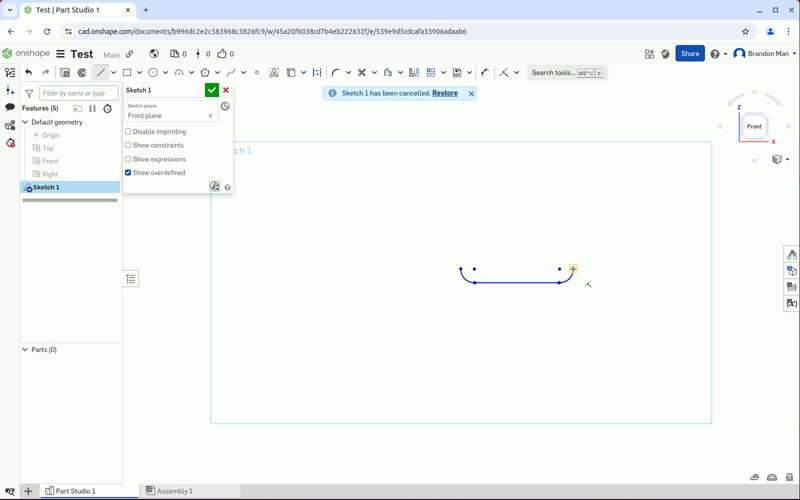
mouse_move(589, 268)
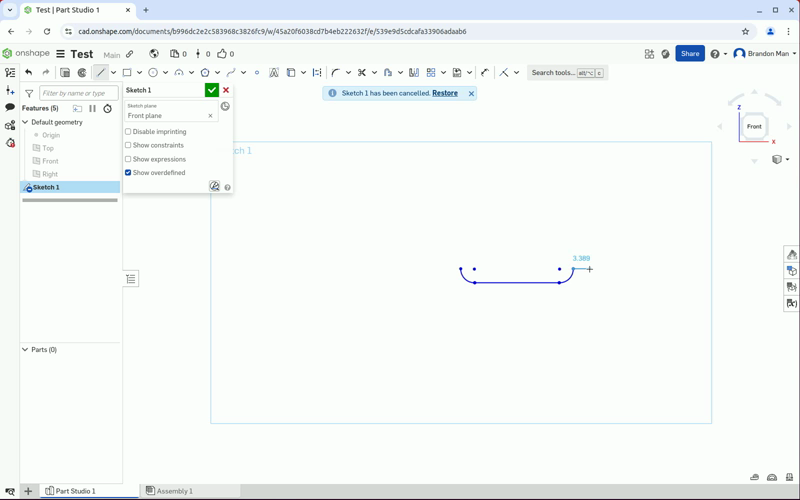
mouse_move(573, 235)
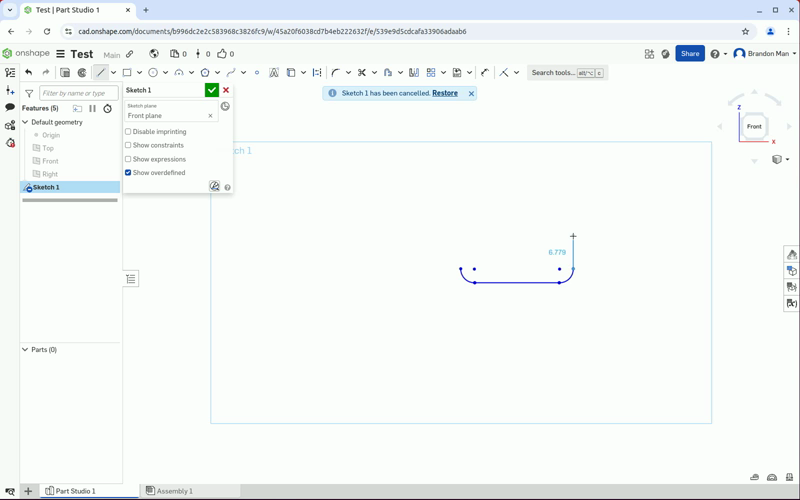
click(573, 235)
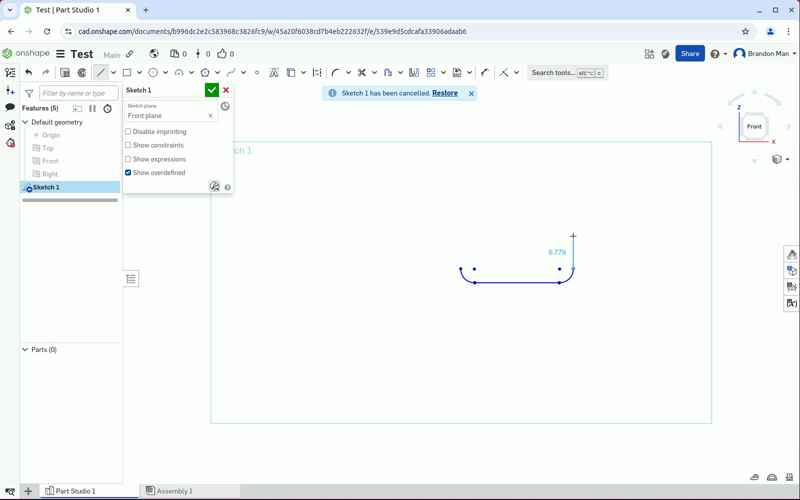
key_up(shift)
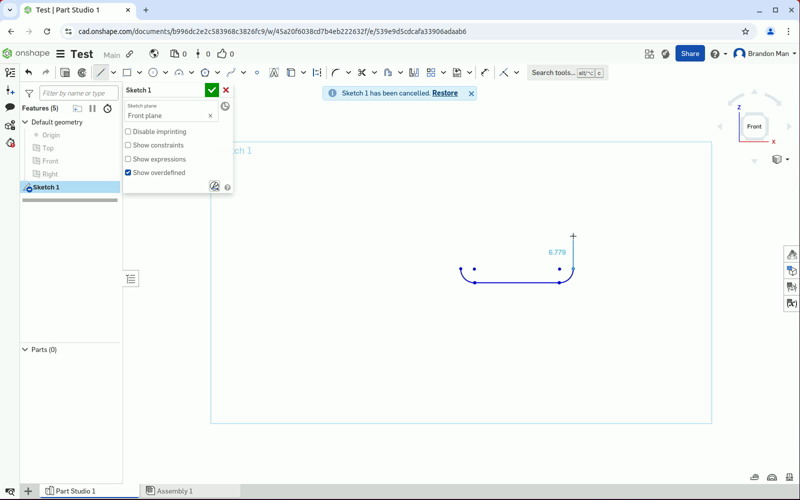
key(esc)
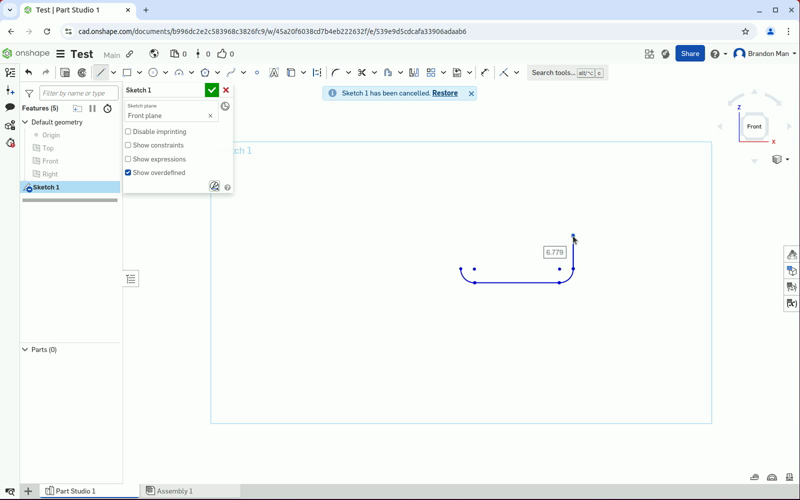
key(a)
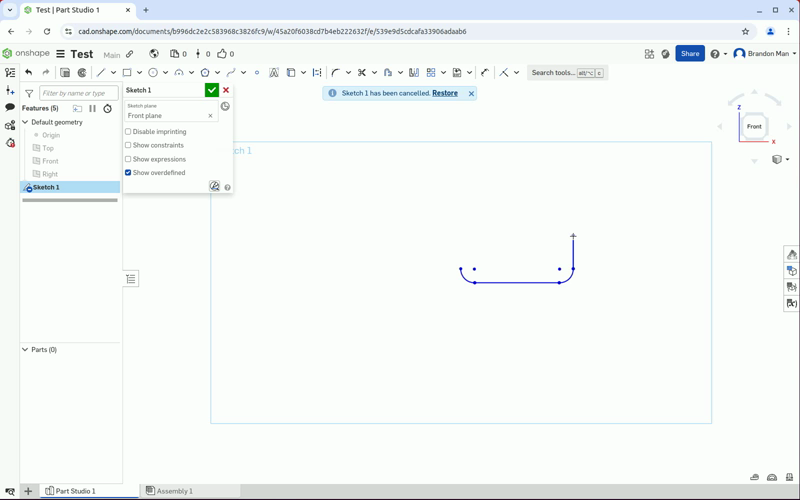
mouse_move(573, 235)
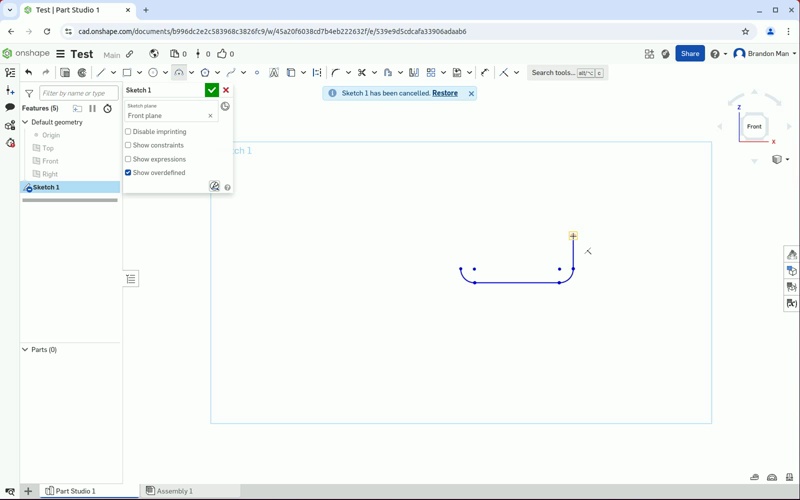
click(573, 235)
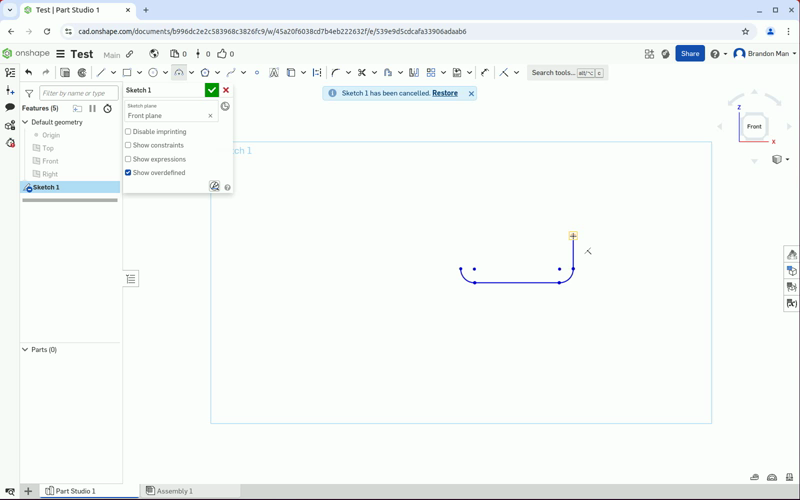
key_down(shift)
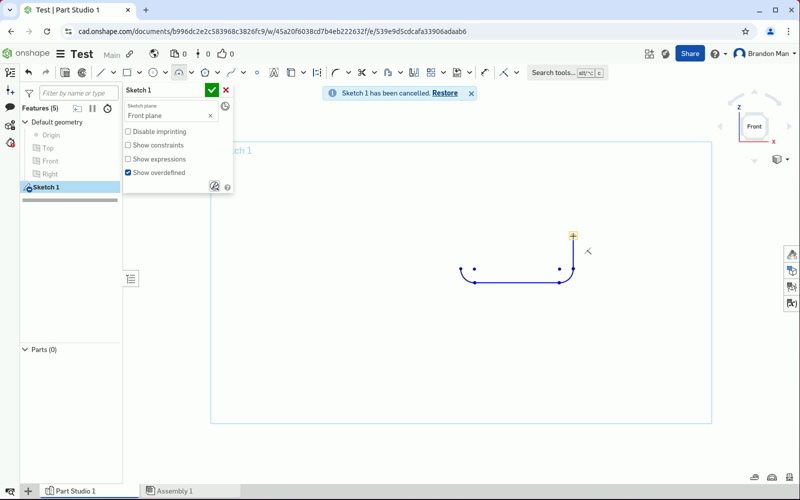
mouse_move(559, 221)
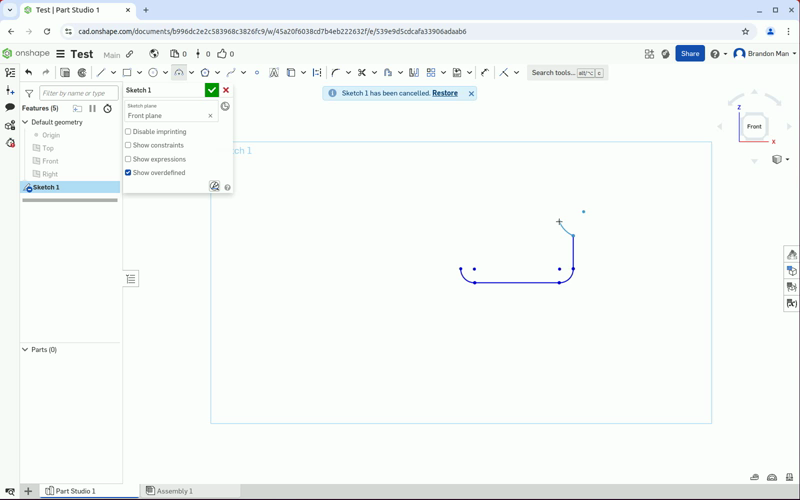
click(559, 221)
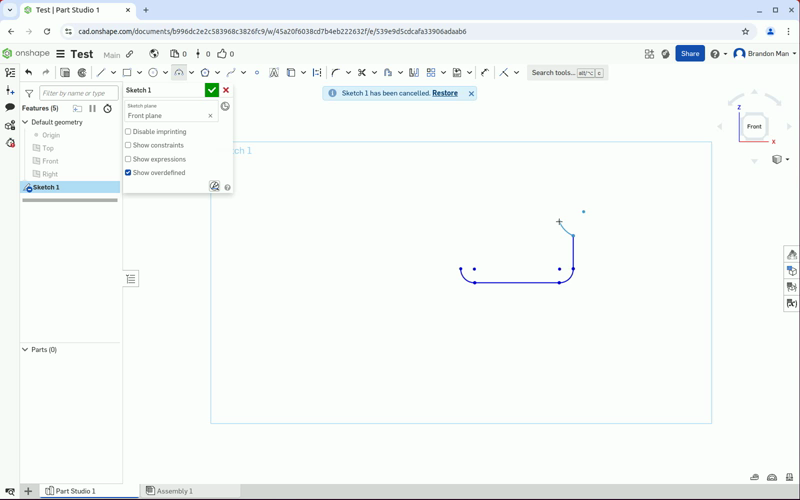
mouse_move(569, 225)
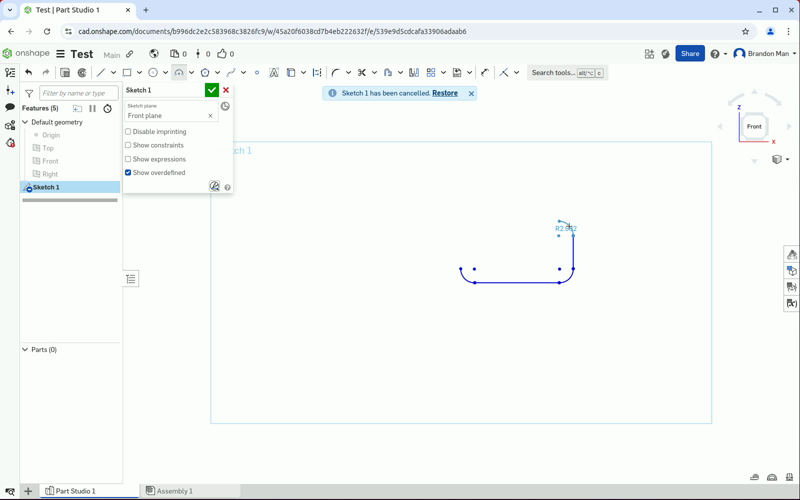
click(569, 225)
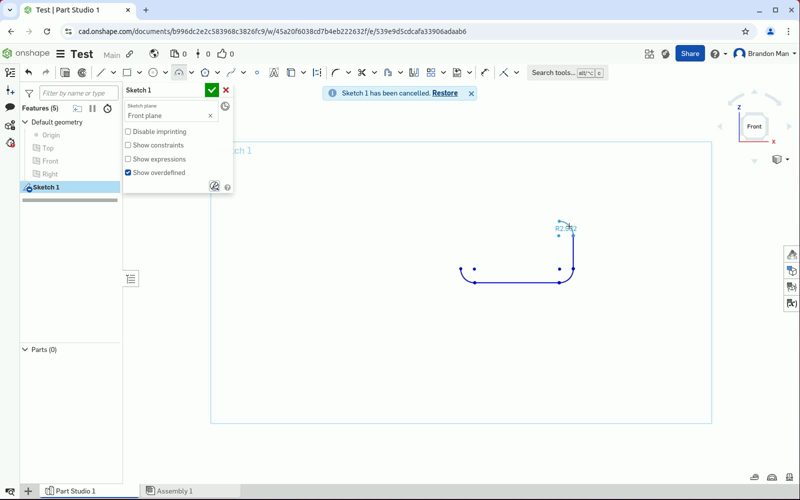
key_up(shift)
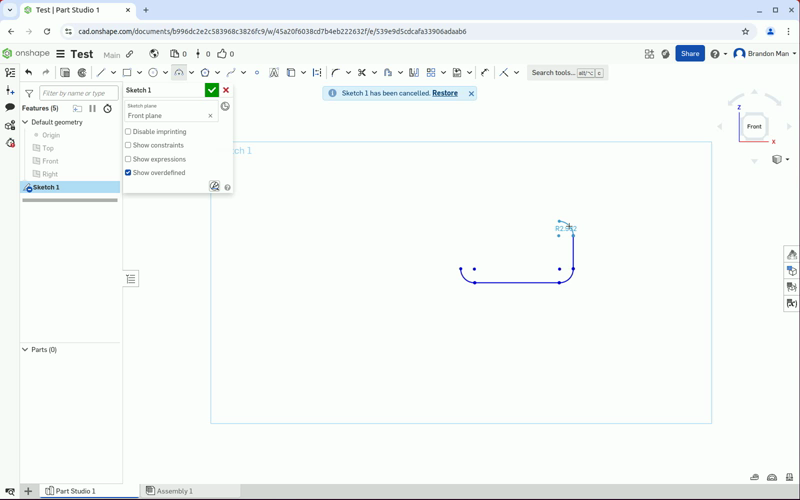
key(esc)
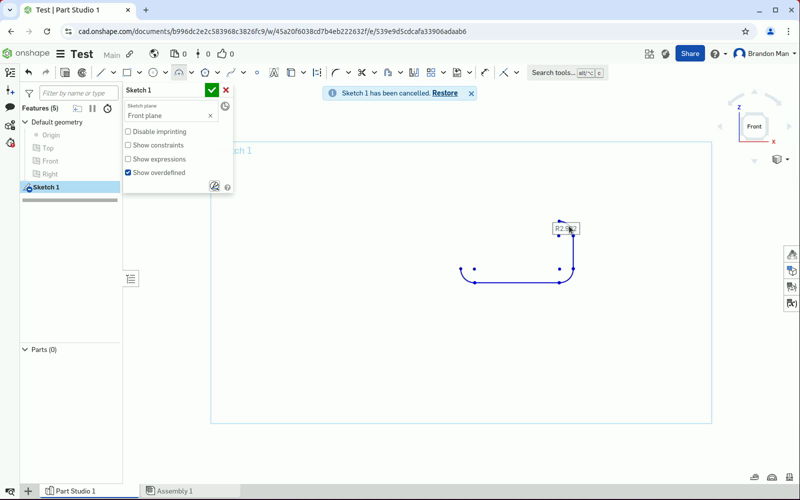
key(l)
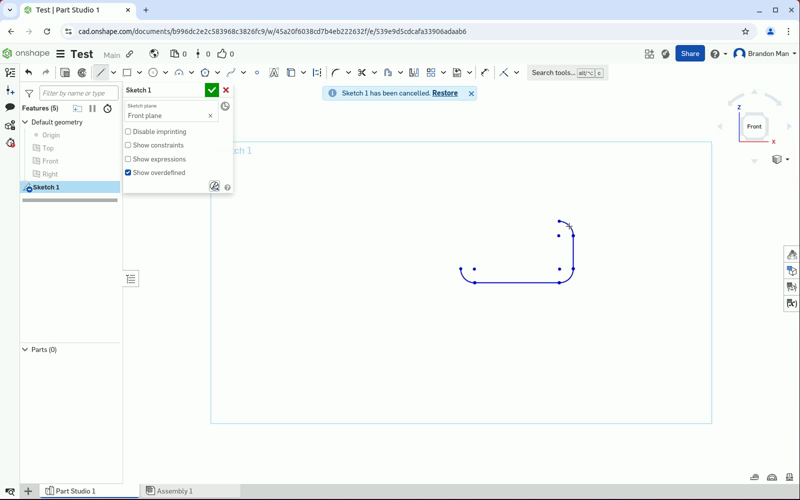
mouse_move(559, 221)
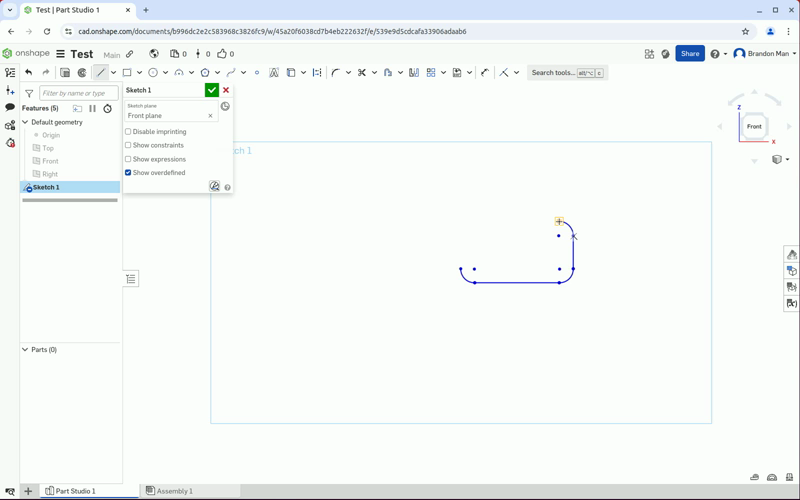
click(559, 221)
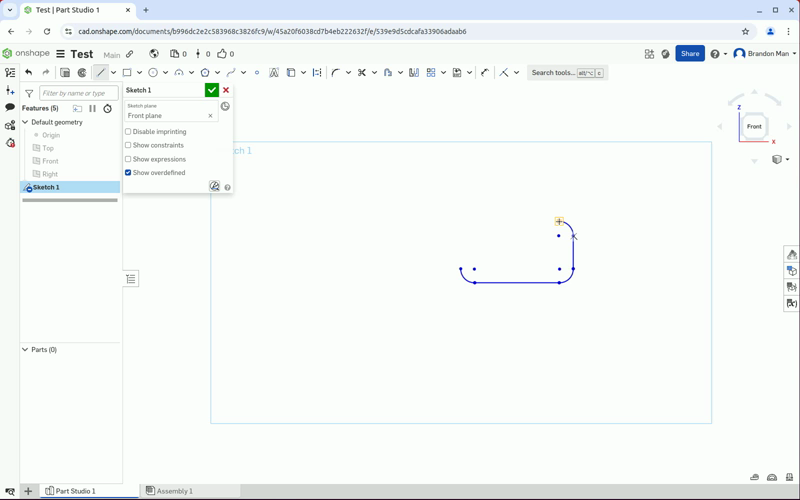
key_down(shift)
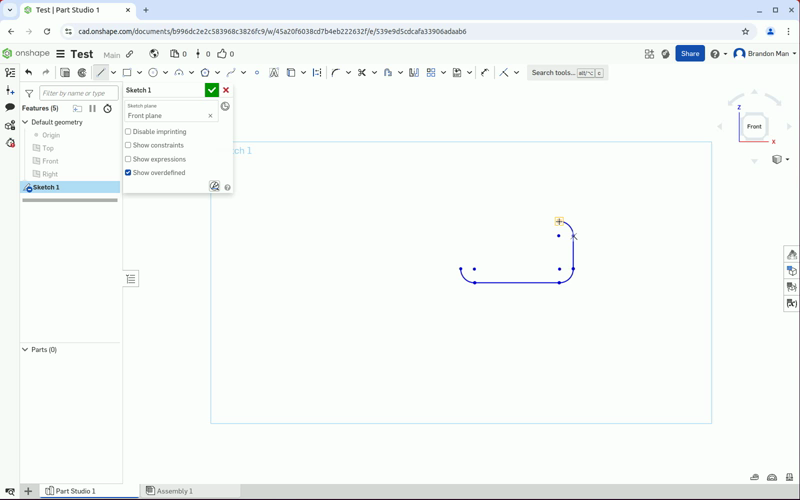
mouse_move(474, 221)
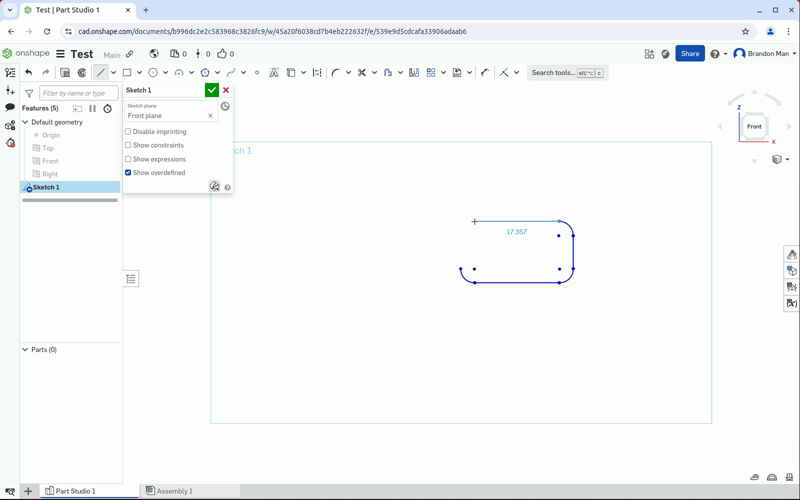
click(474, 221)
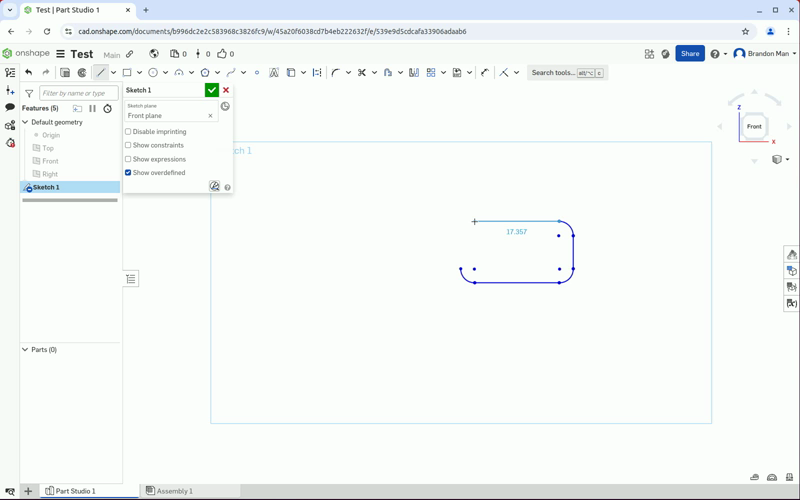
key_up(shift)
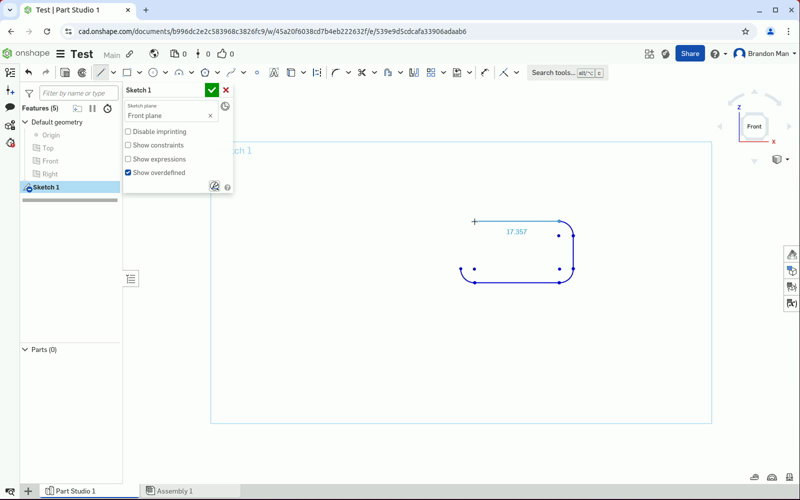
key(esc)
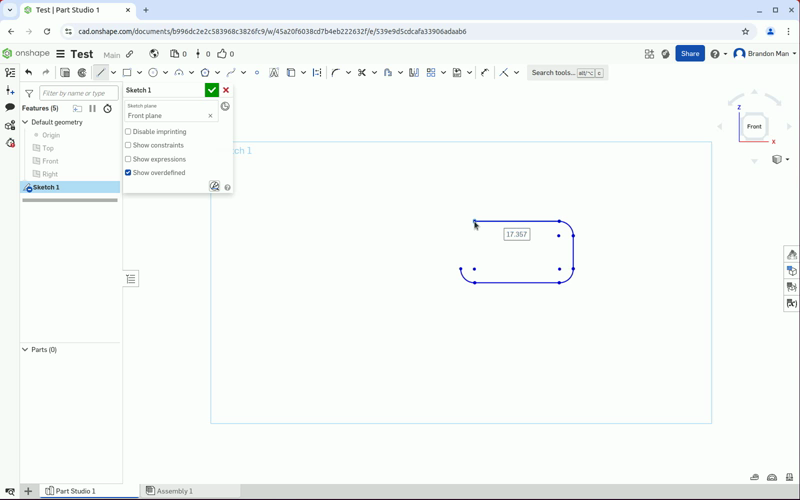
key(a)
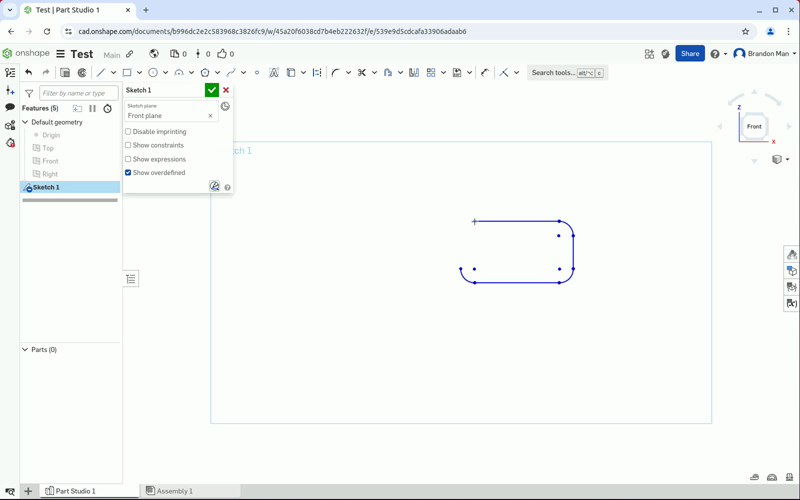
mouse_move(474, 221)
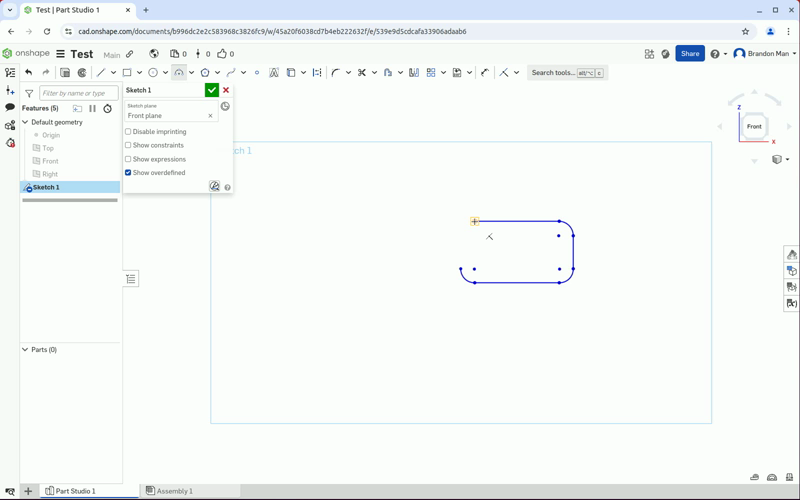
click(474, 221)
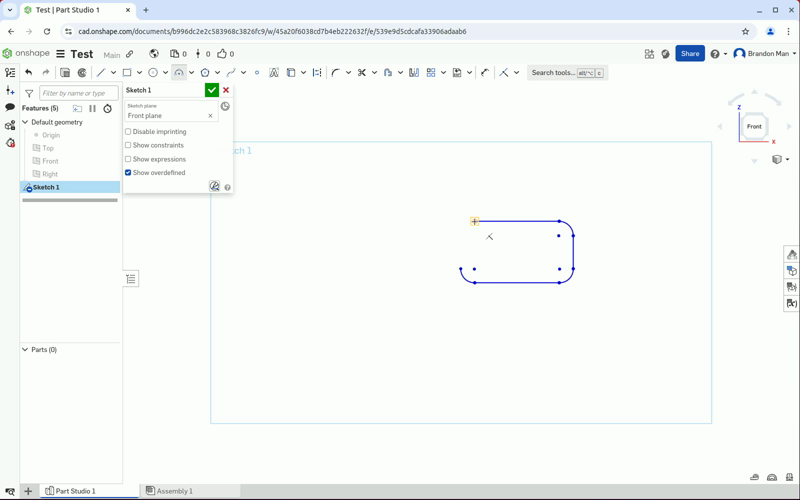
key_down(shift)
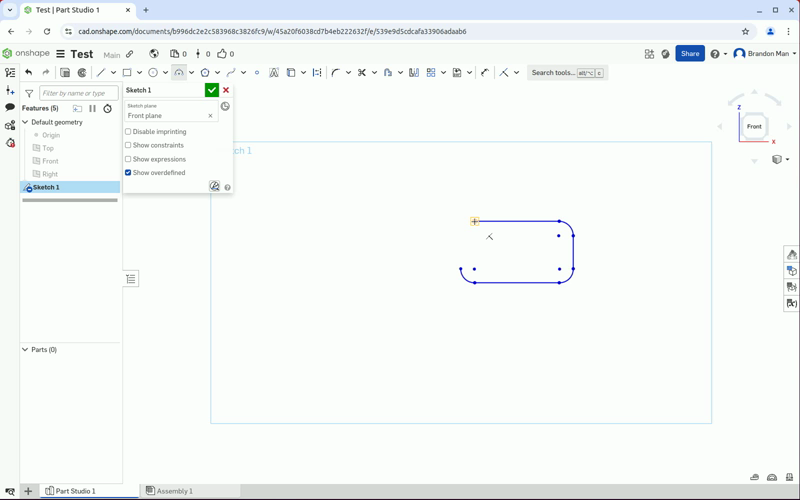
mouse_move(460, 235)
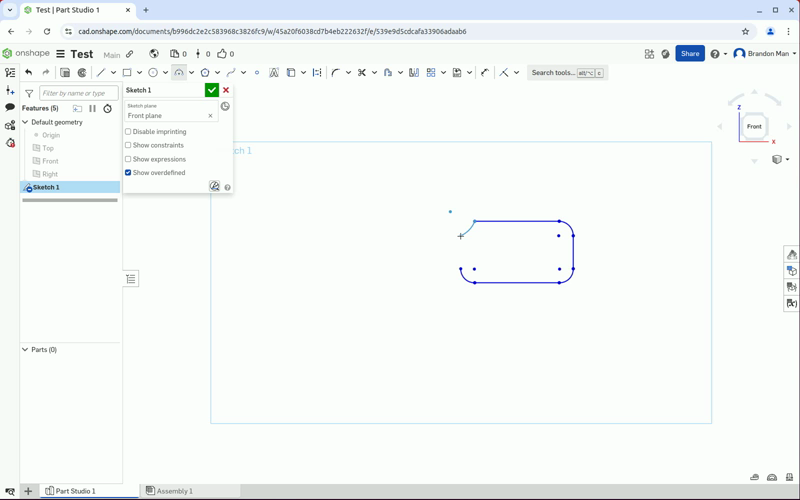
click(460, 235)
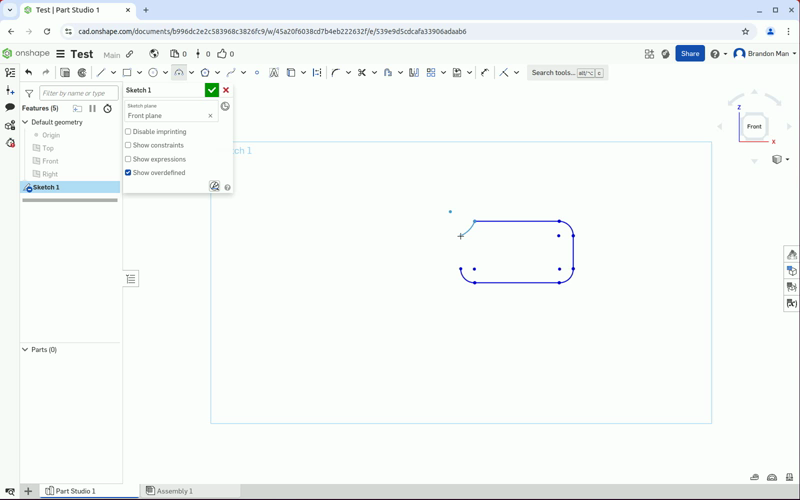
mouse_move(464, 225)
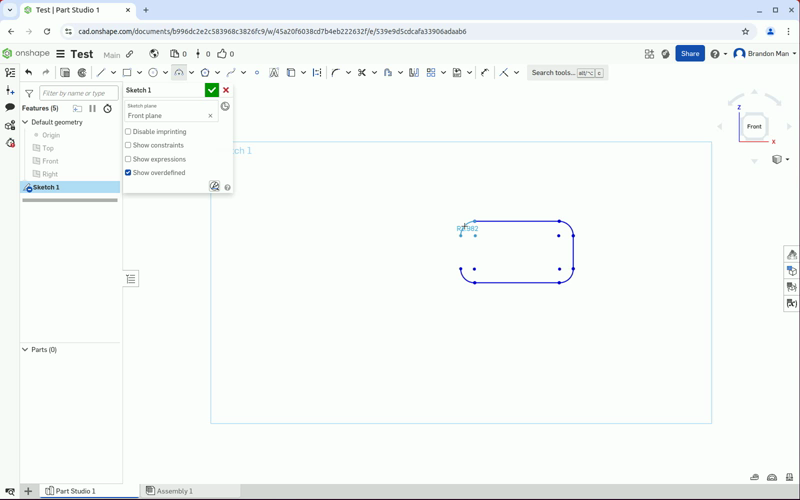
click(464, 225)
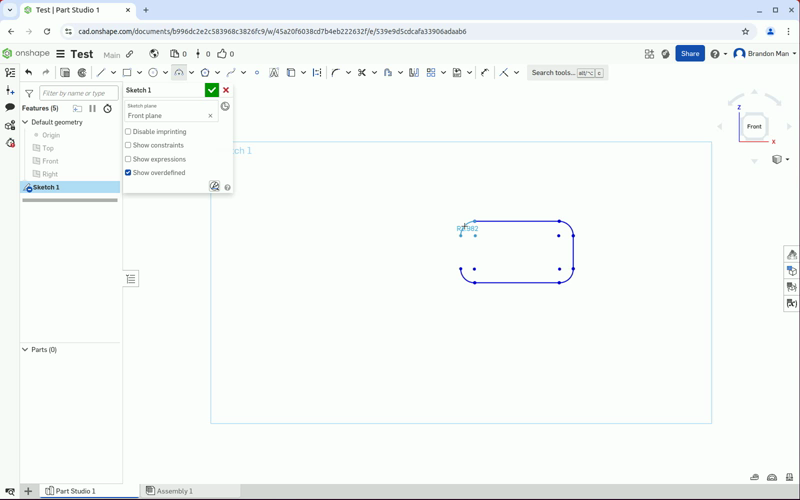
key_up(shift)
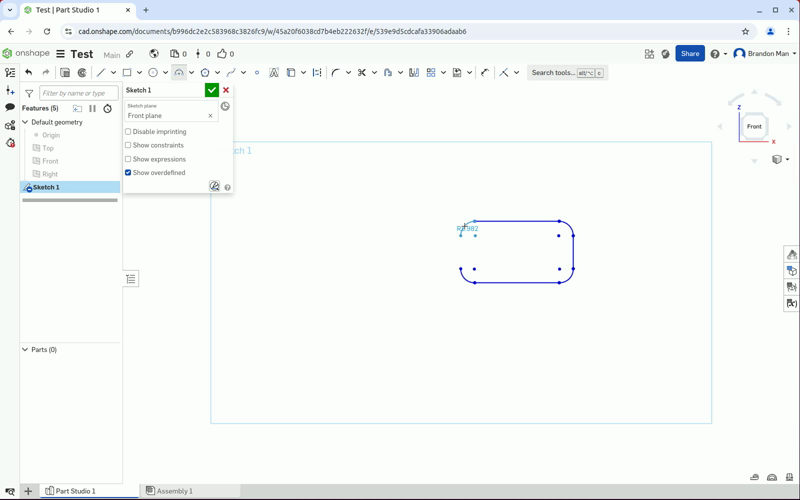
key(esc)
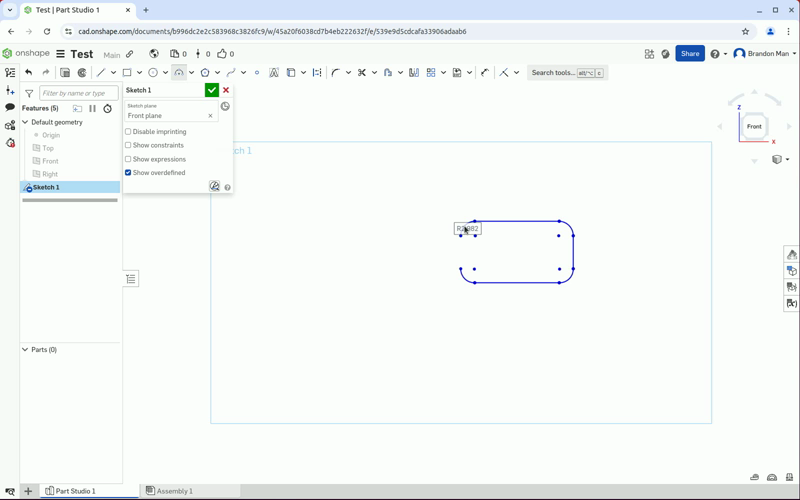
key(l)
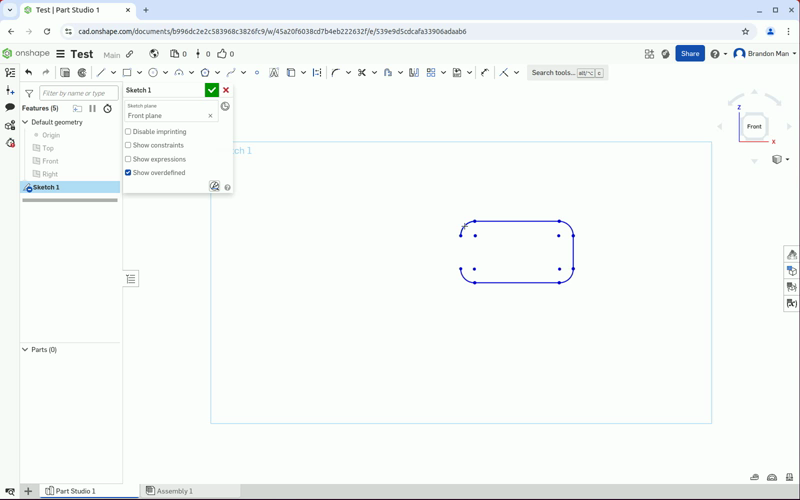
mouse_move(460, 235)
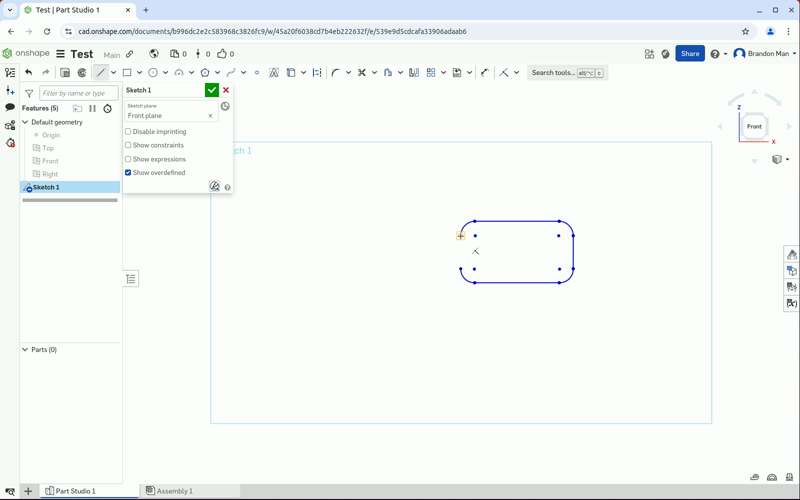
click(460, 235)
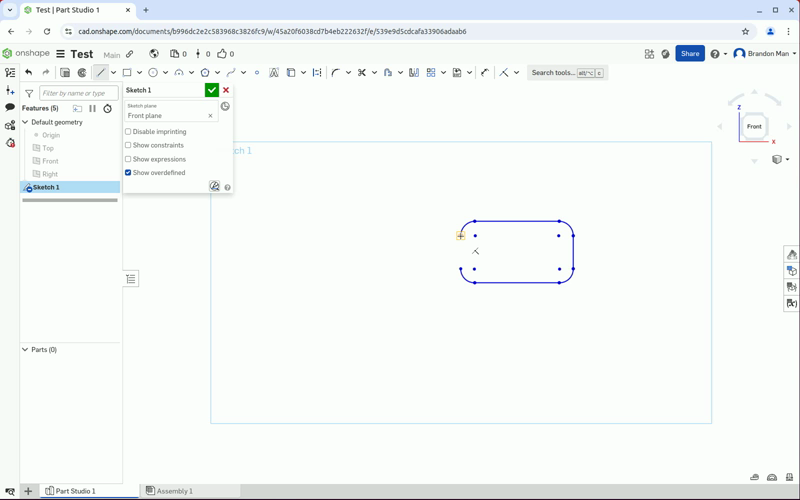
mouse_move(490, 235)
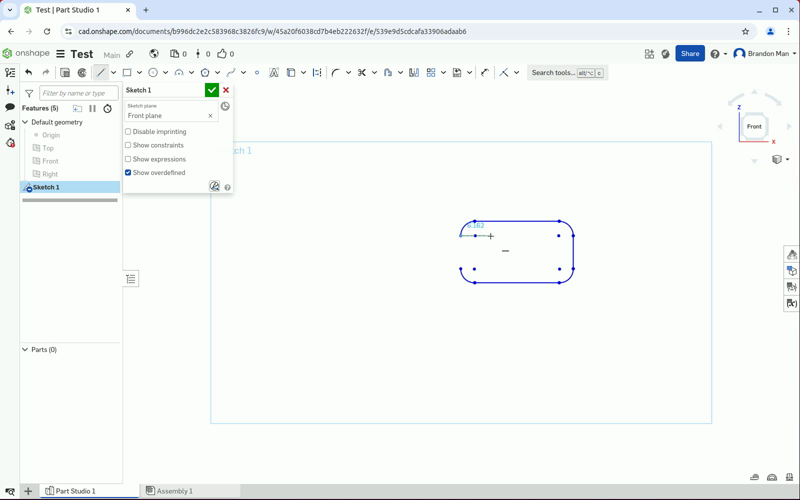
key_down(shift)
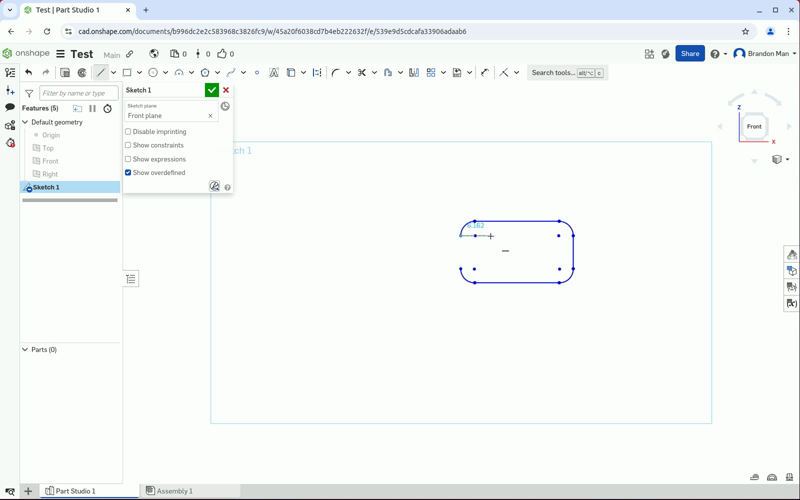
mouse_move(460, 268)
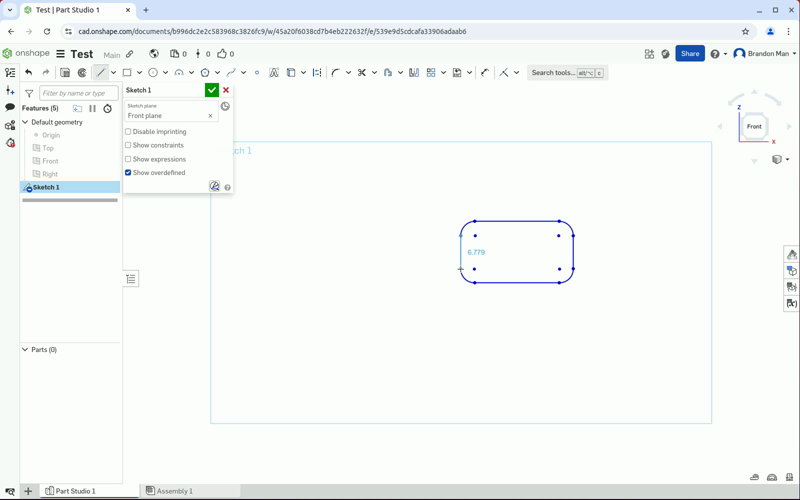
key_up(shift)
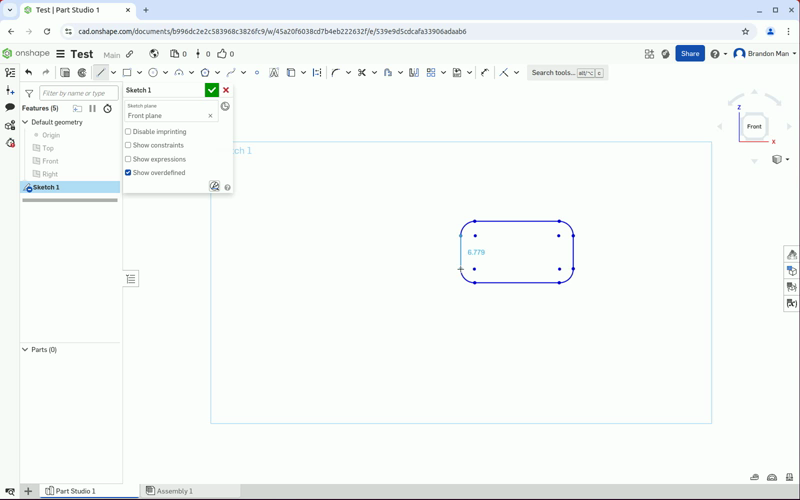
click(460, 268)
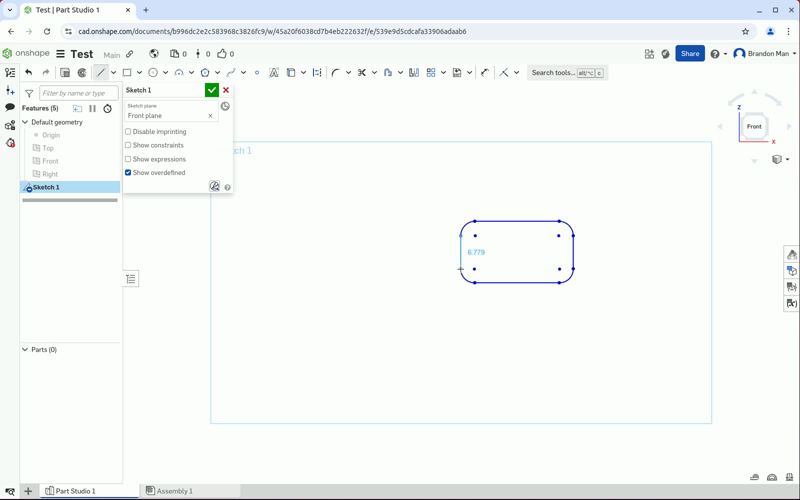
key(esc)
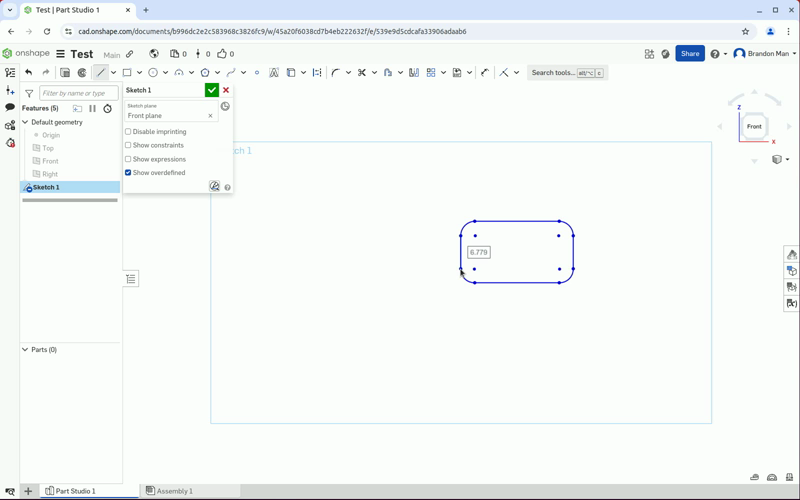
mouse_move(545, 233)
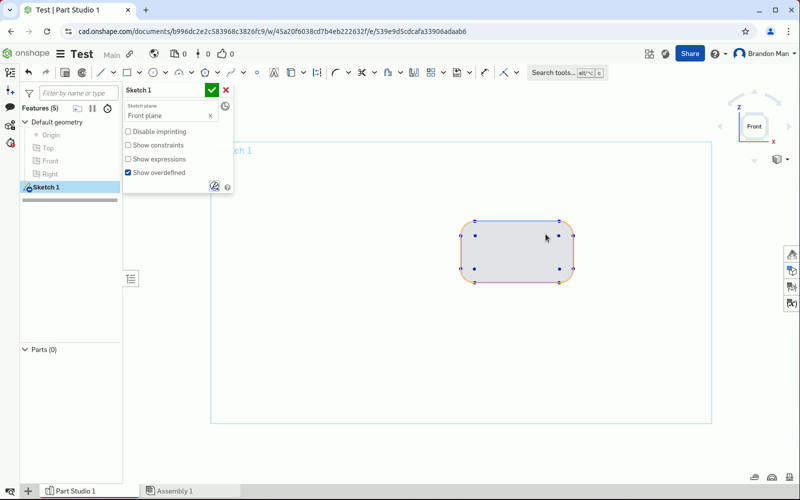
click(545, 233)
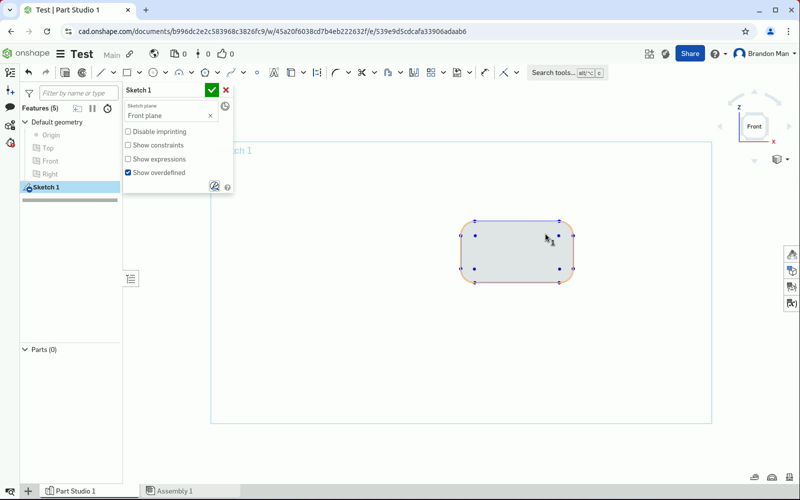
mouse_move(73, 352)
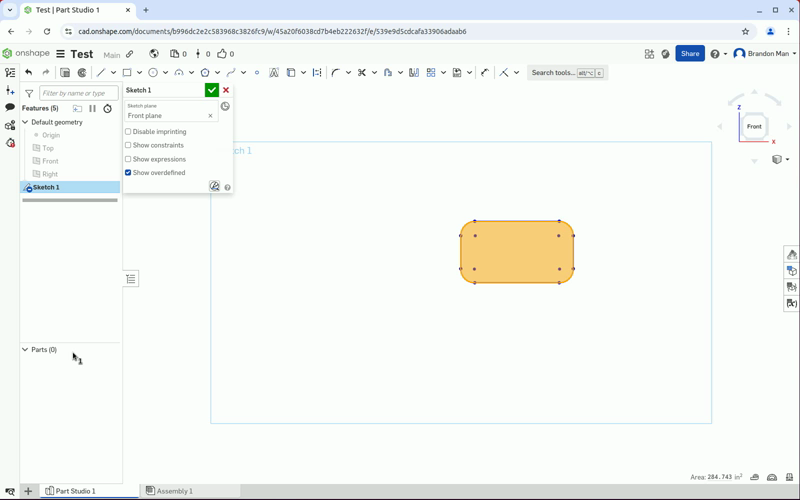
key(shift+y)
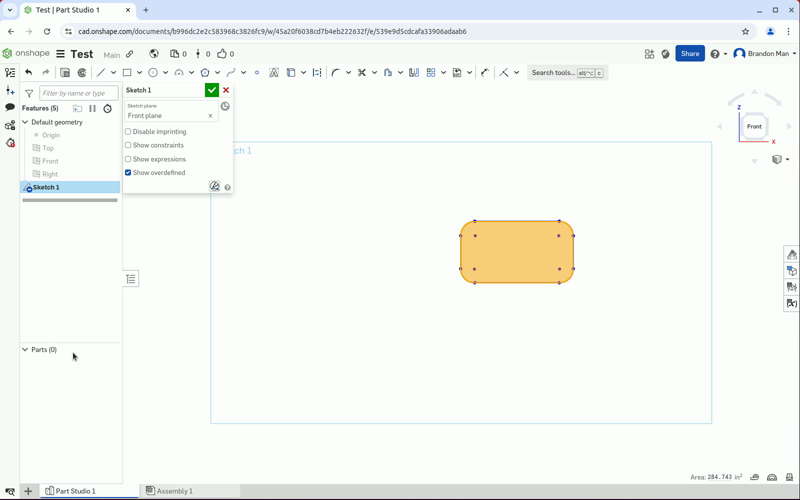
key(shift+e)
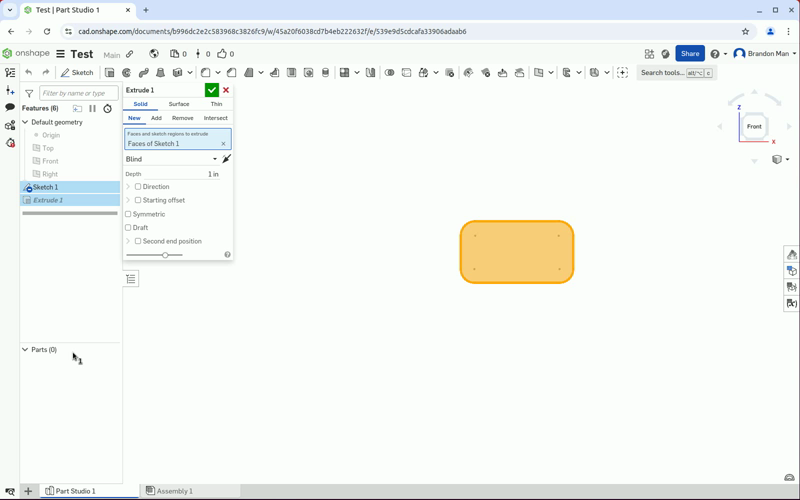
mouse_move(143, 106)
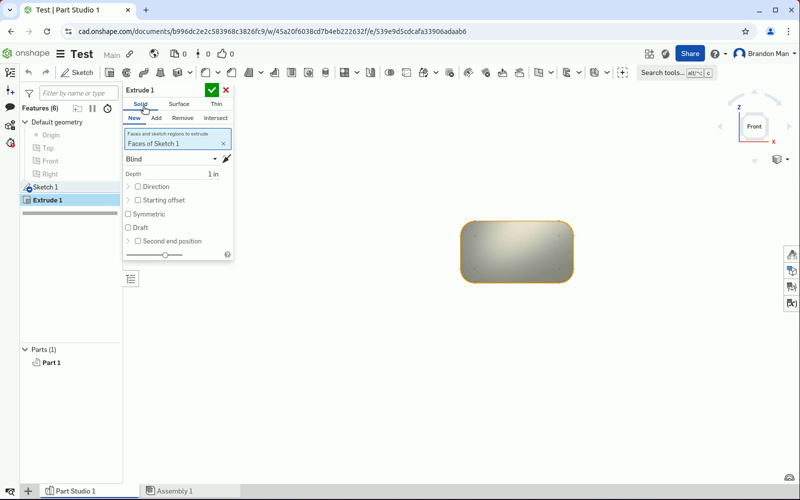
click(143, 106)
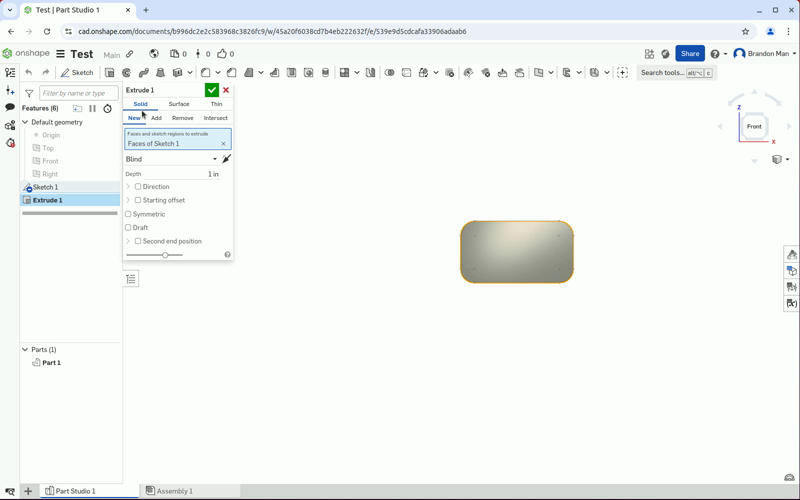
mouse_move(137, 120)
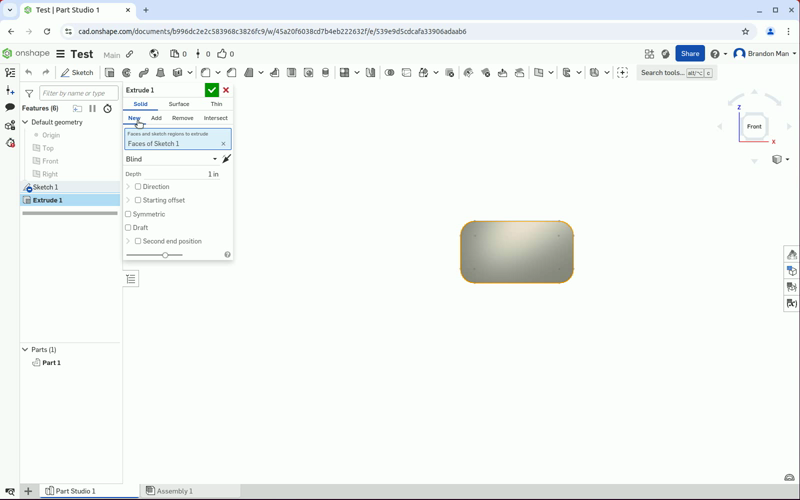
click(137, 120)
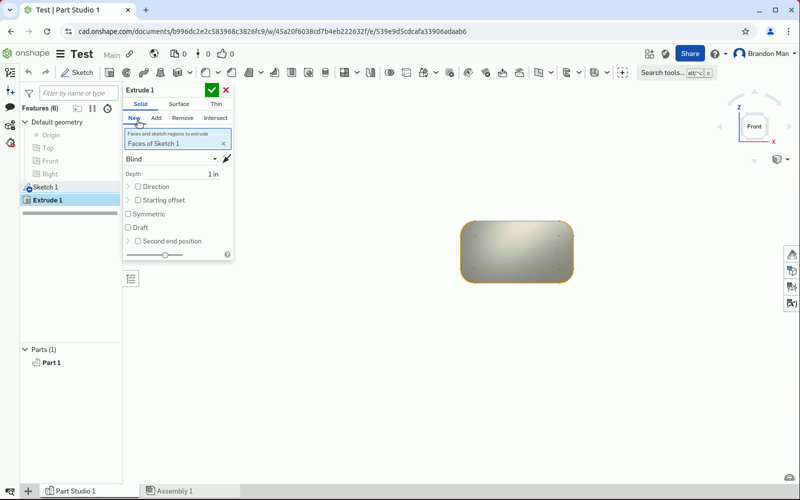
key(tab, 4)
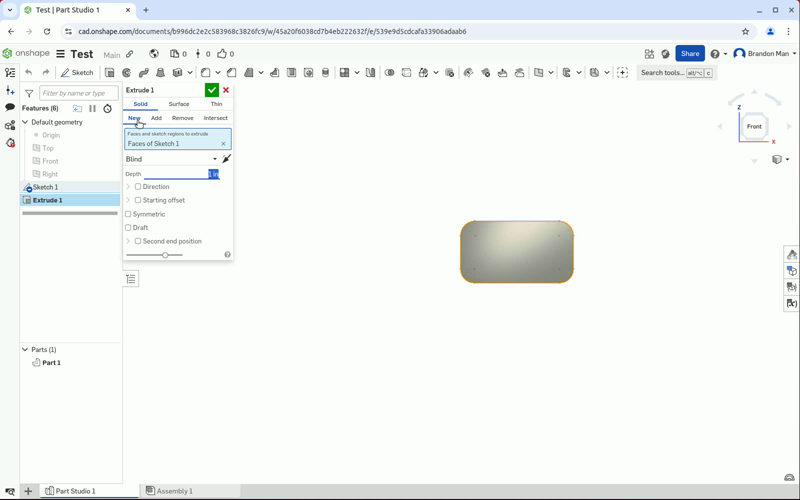
text(1.685)
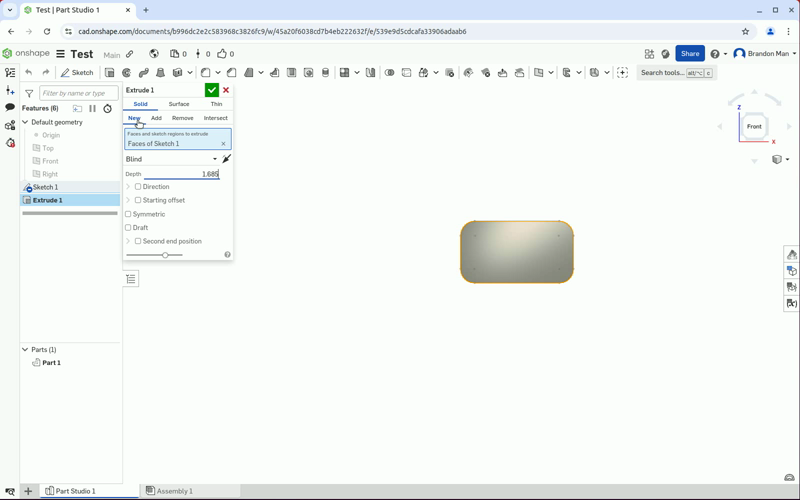
key(enter)
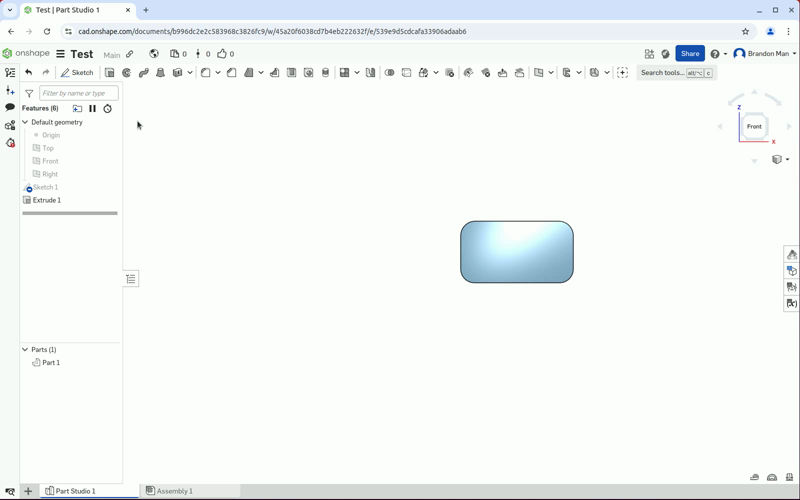
key(shift+h)
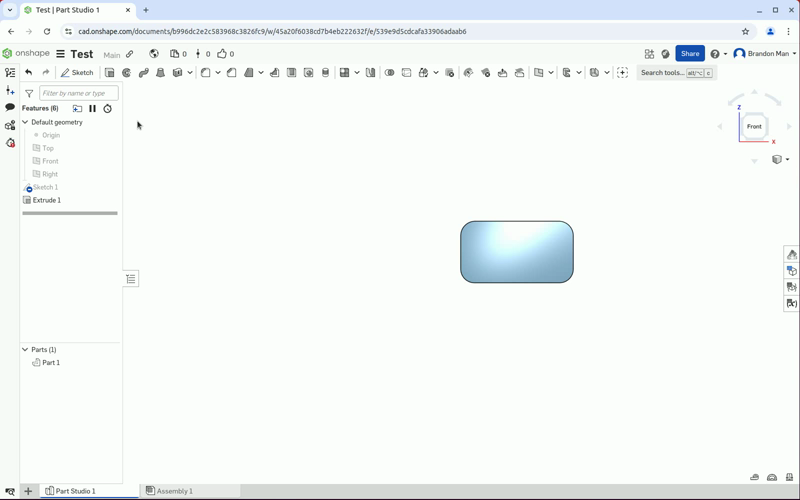
key(shift+h)
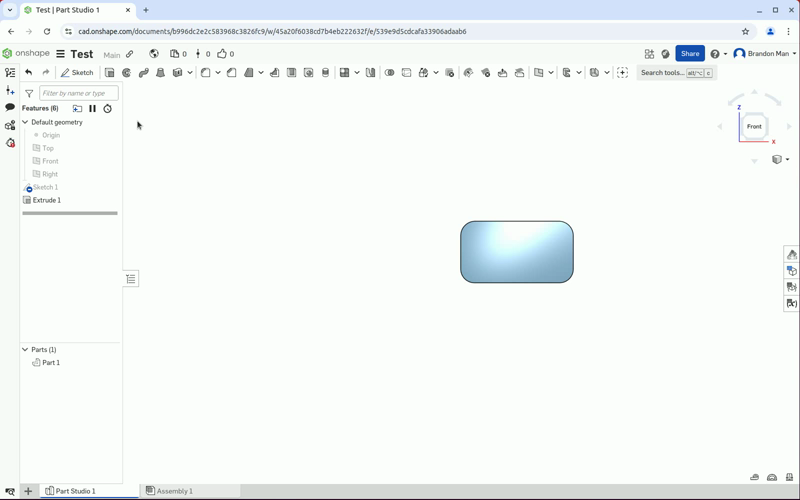
mouse_move(73, 189)
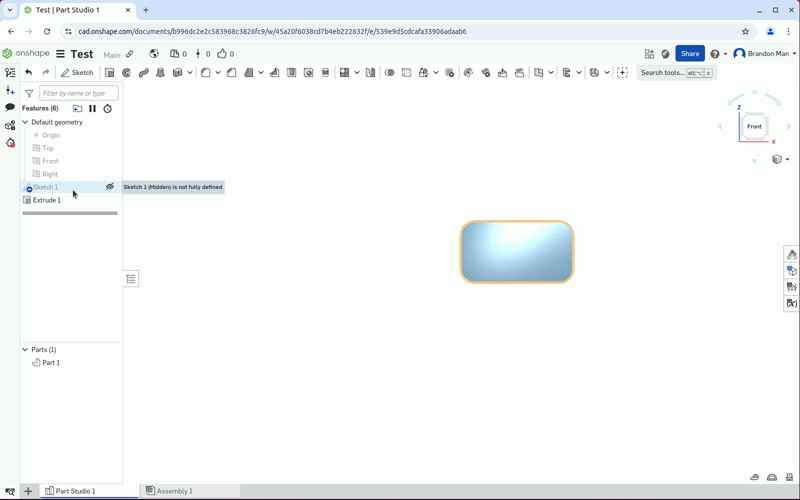
click(73, 189)
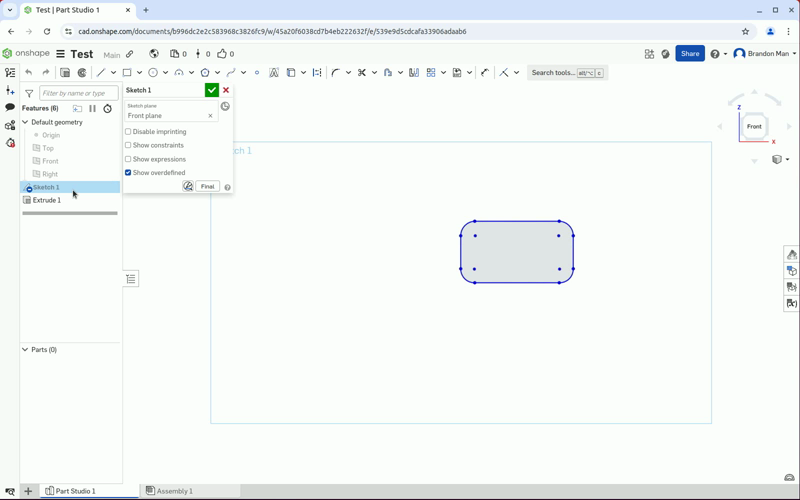
mouse_move(229, 92)
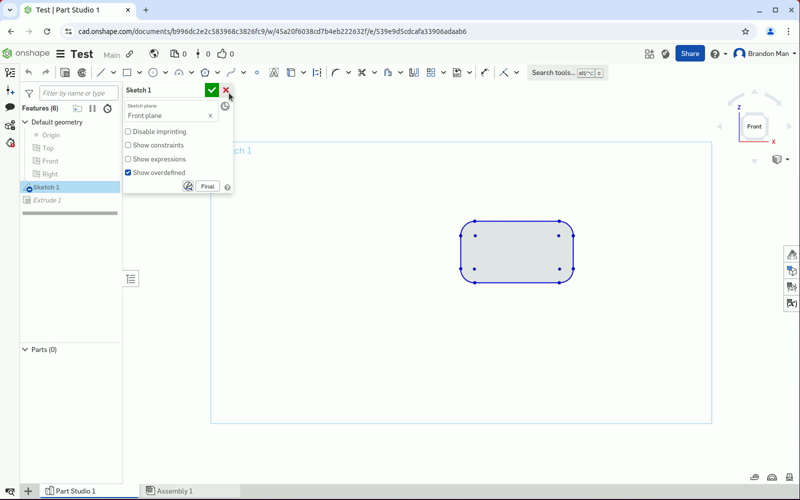
click(229, 92)
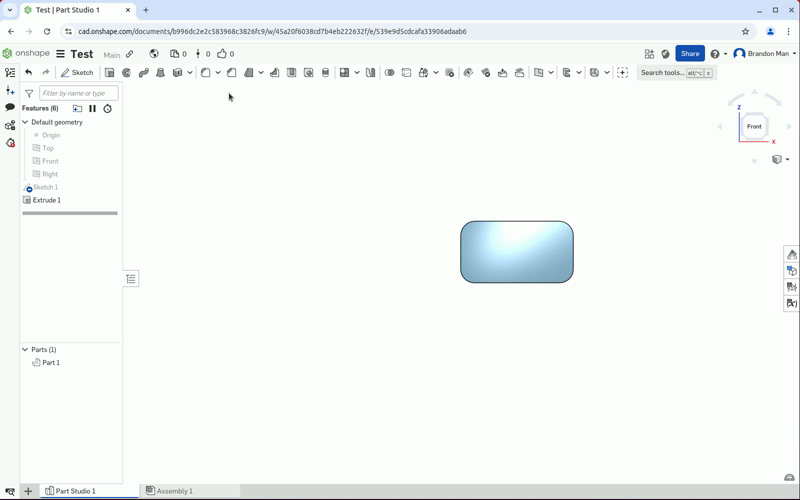
mouse_move(541, 75)
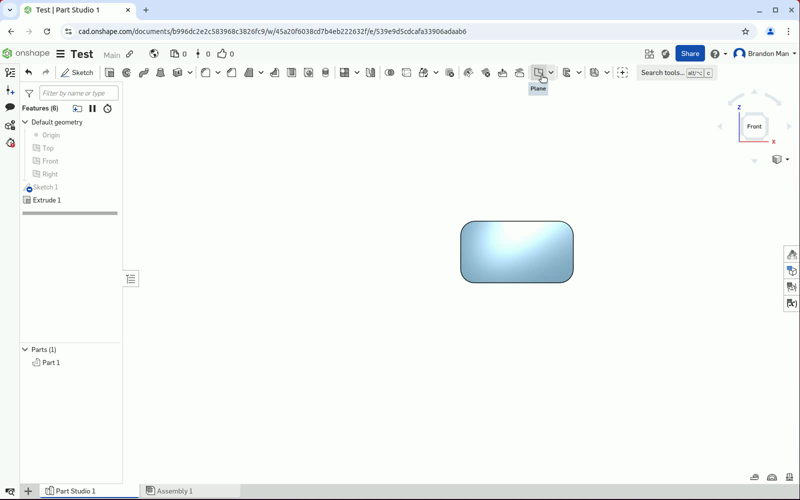
click(541, 75)
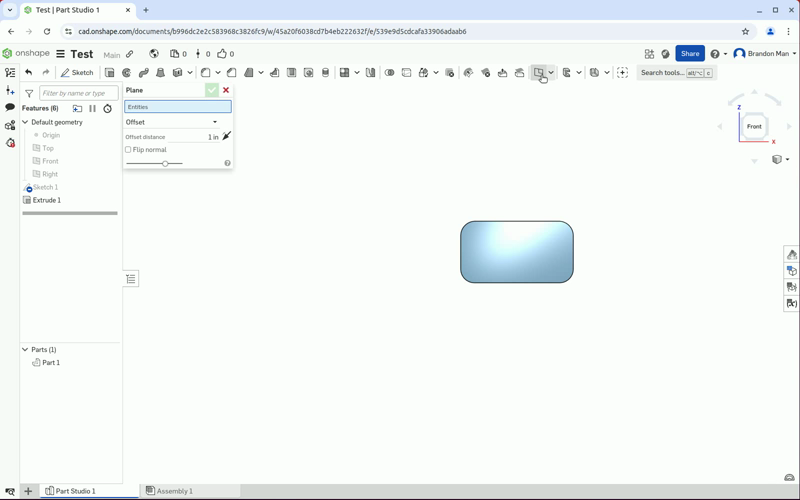
mouse_move(73, 163)
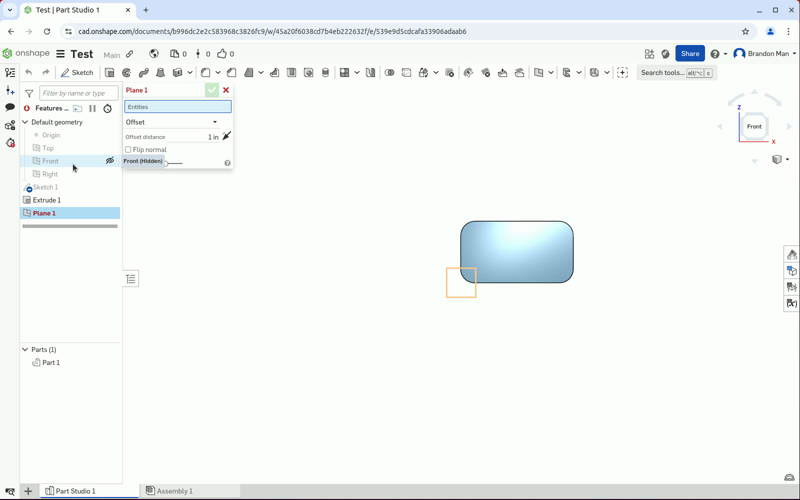
click(73, 163)
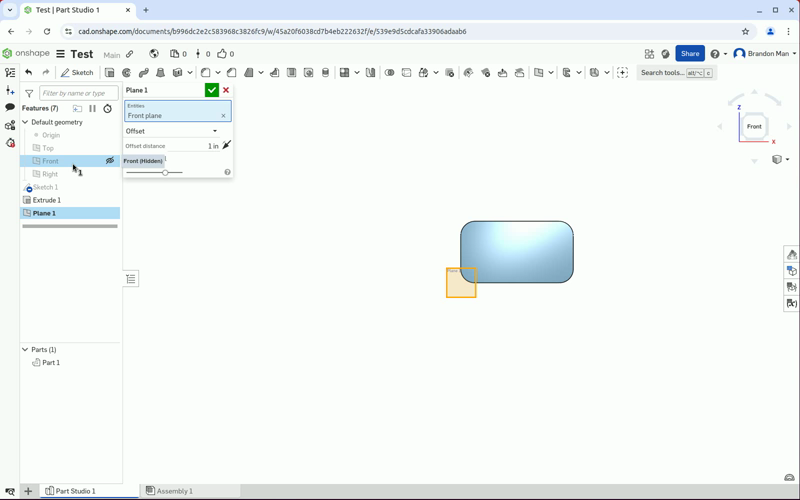
key(tab, 2)
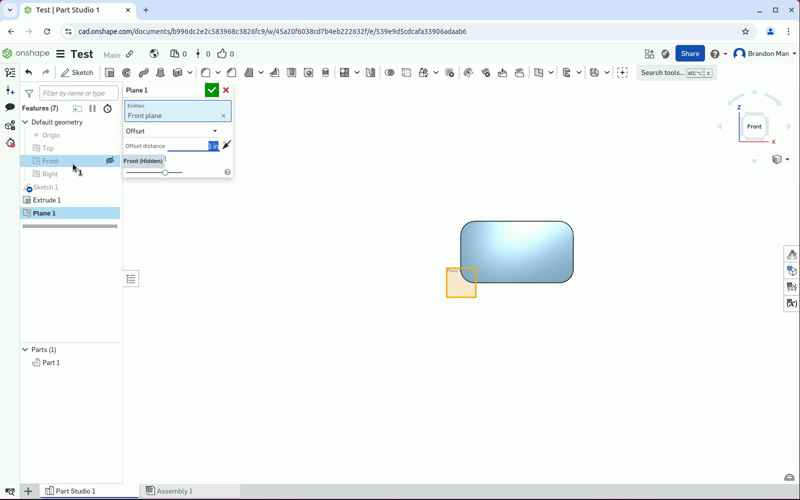
text(1.695)
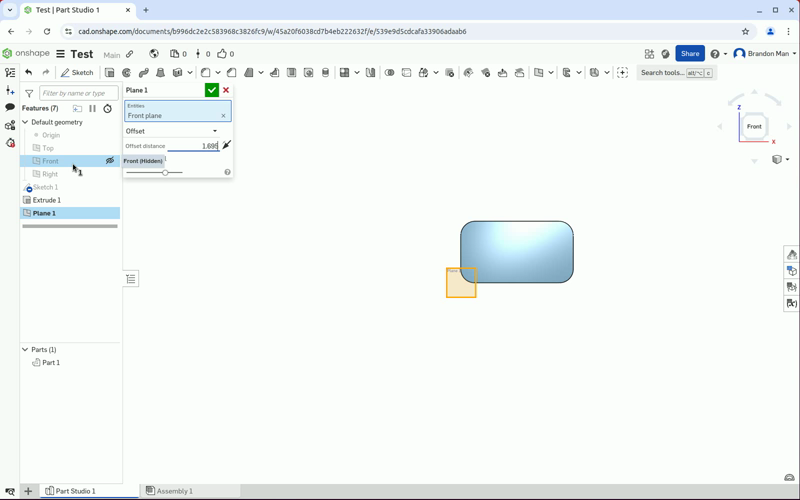
key(enter, 2)
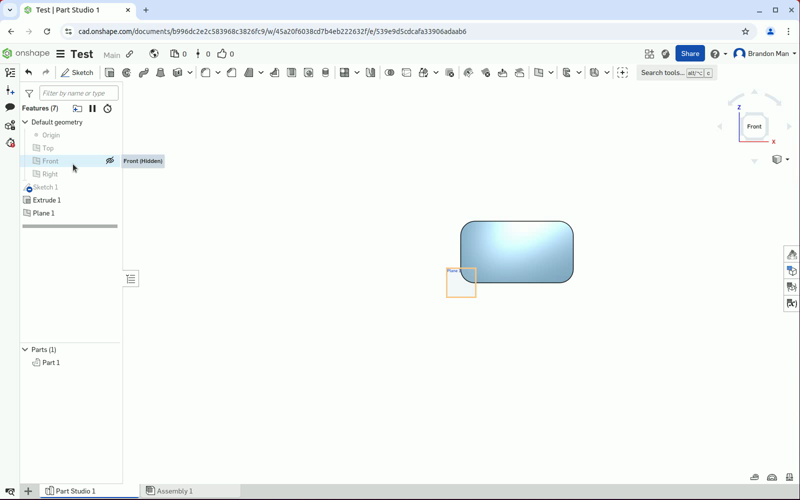
key(shift+s)
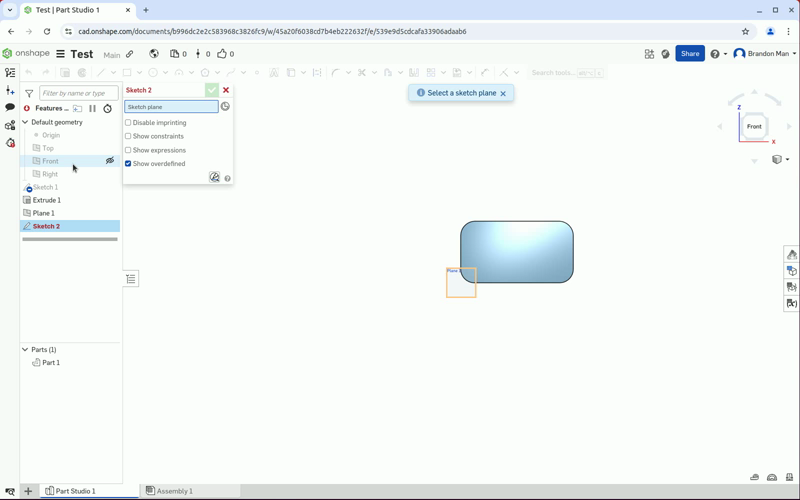
mouse_move(73, 215)
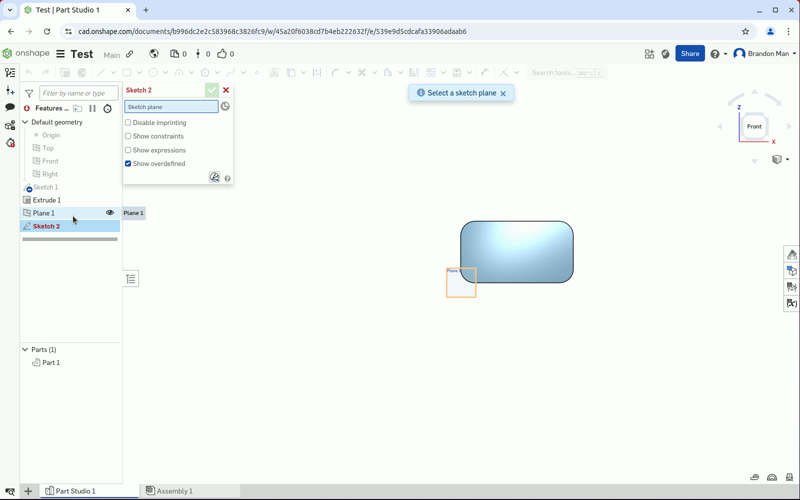
click(73, 215)
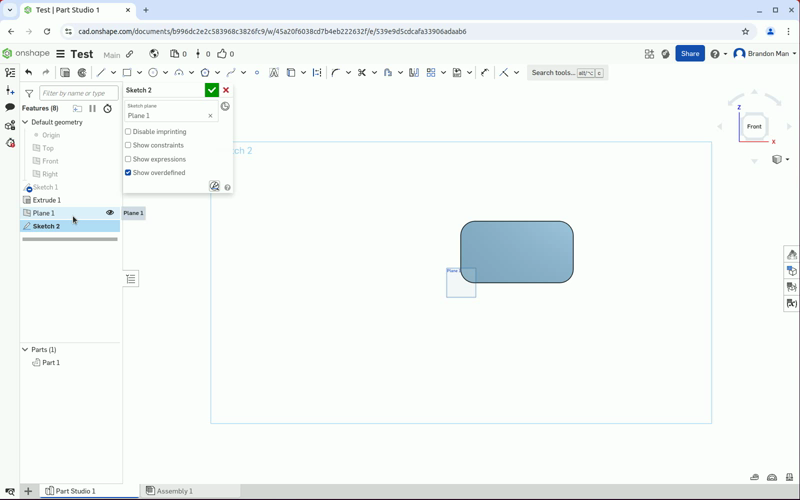
mouse_move(73, 352)
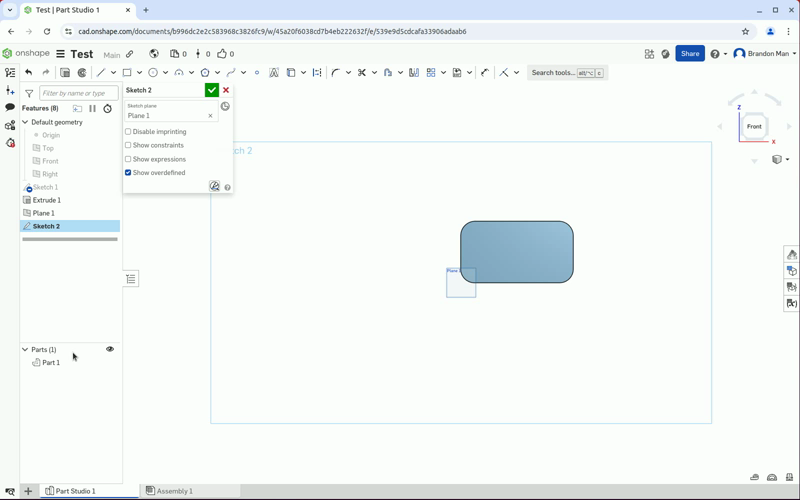
key(y)
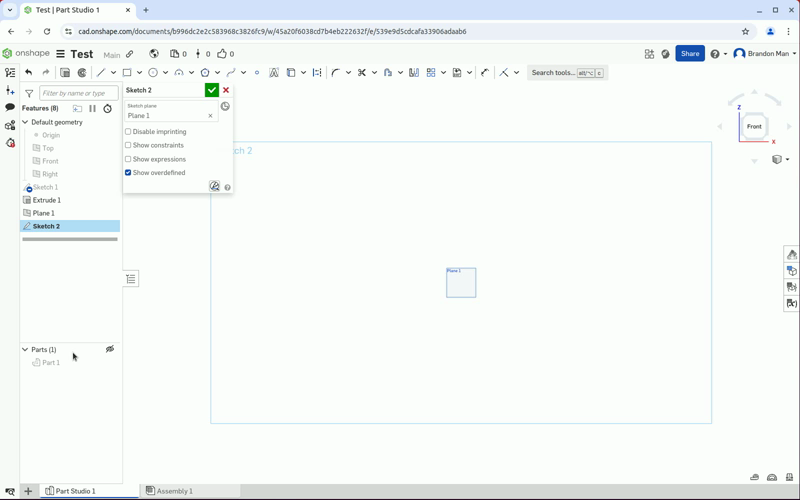
key(c)
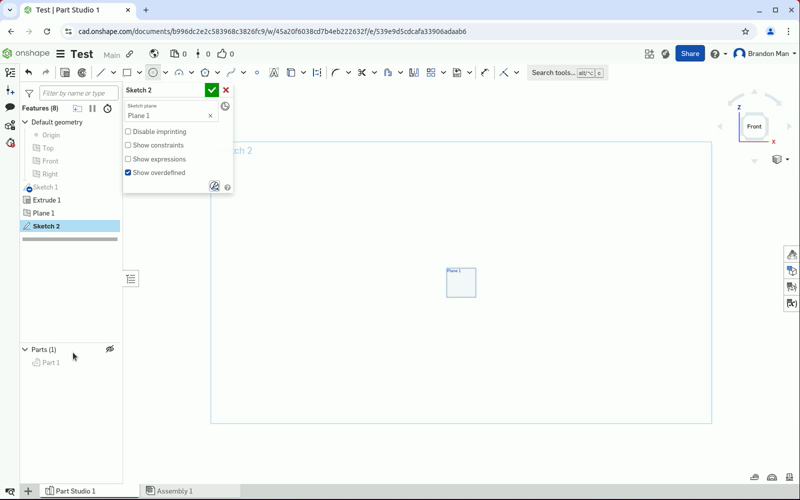
key_down(shift)
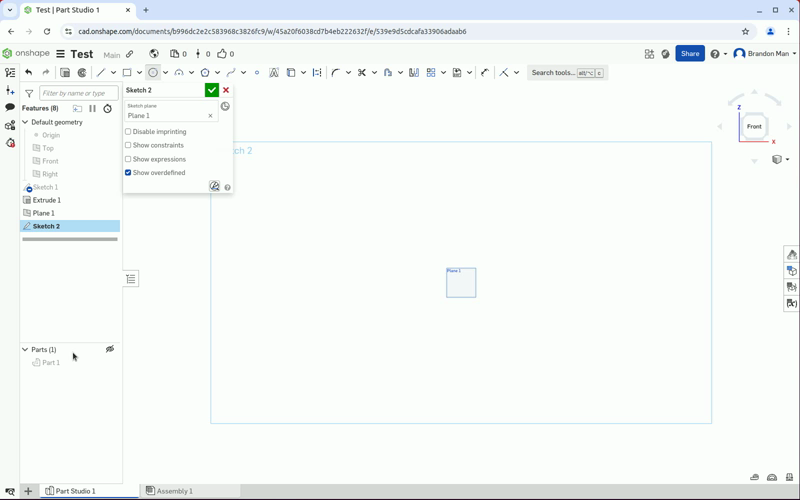
mouse_move(475, 234)
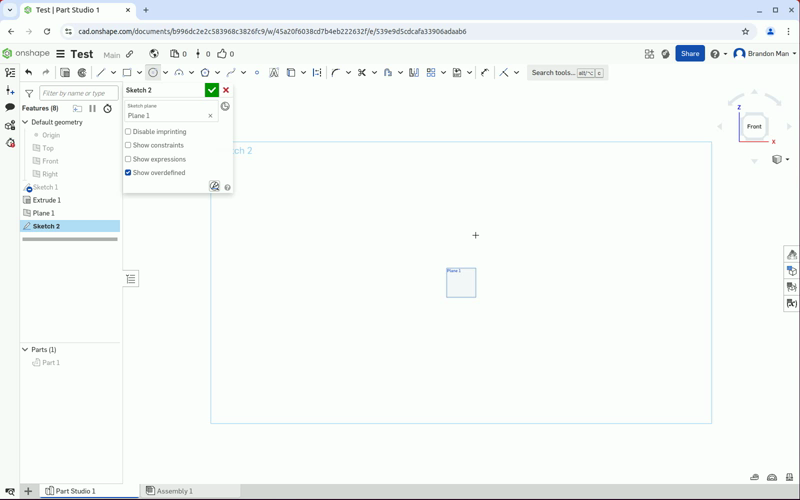
click(475, 234)
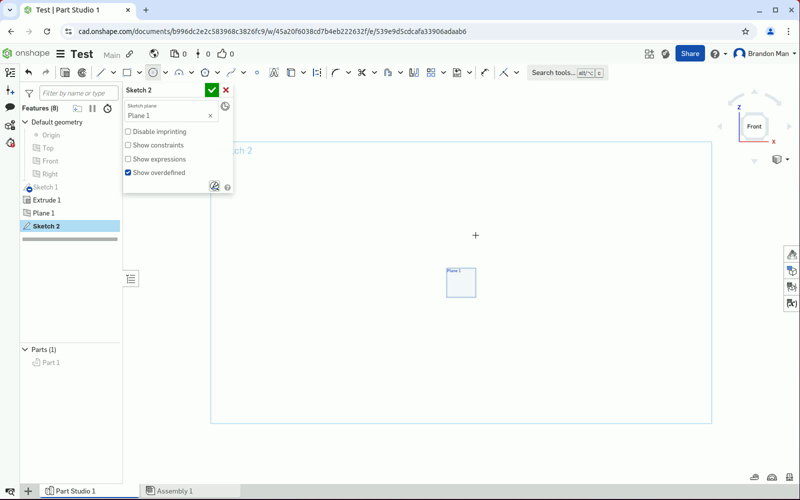
key_up(shift)
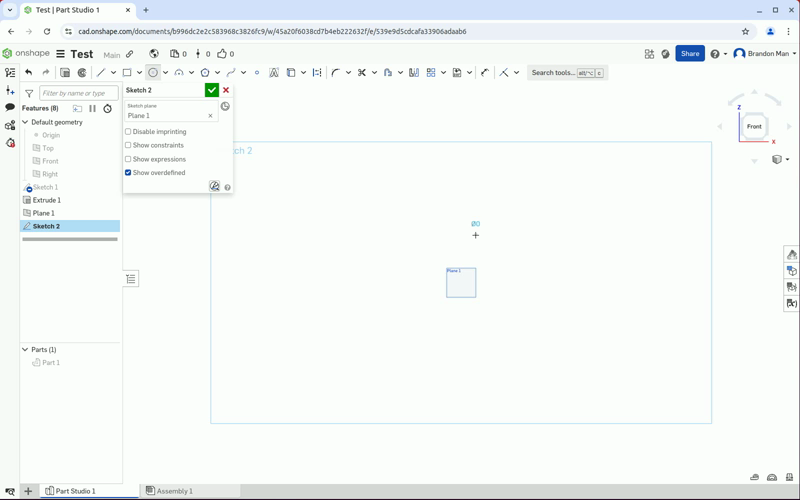
mouse_move(481, 234)
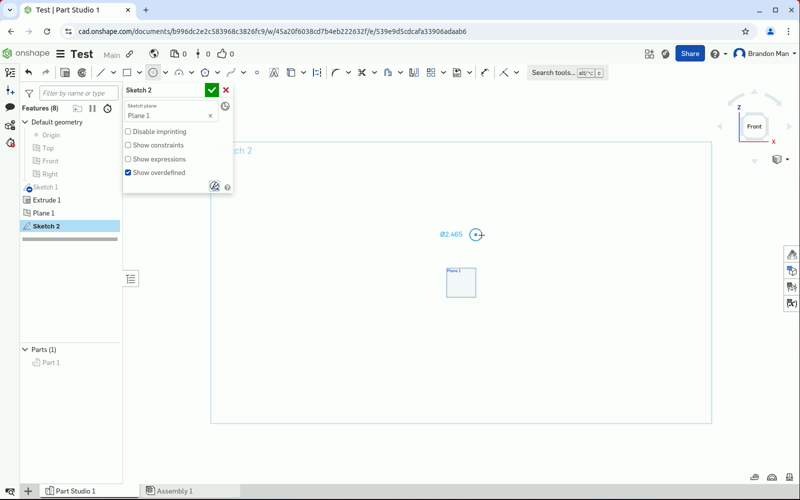
click(481, 234)
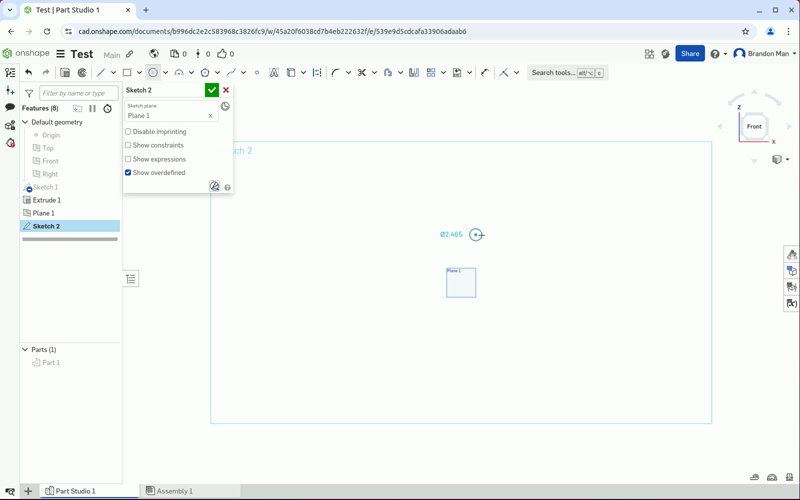
key(esc)
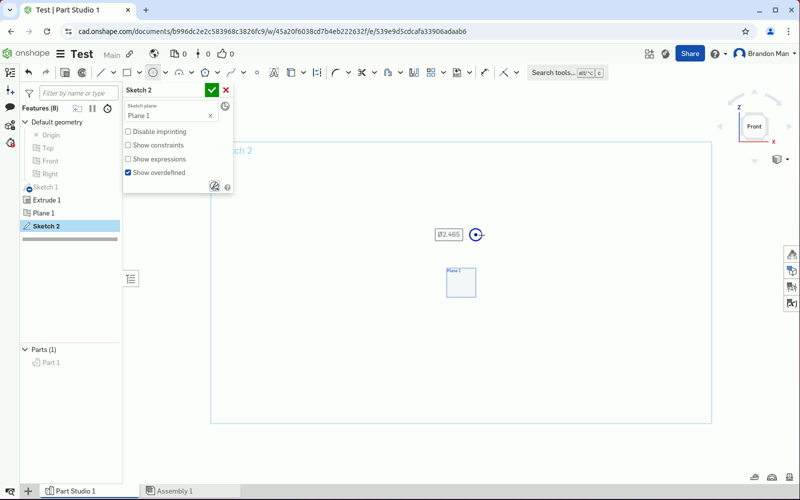
mouse_move(479, 234)
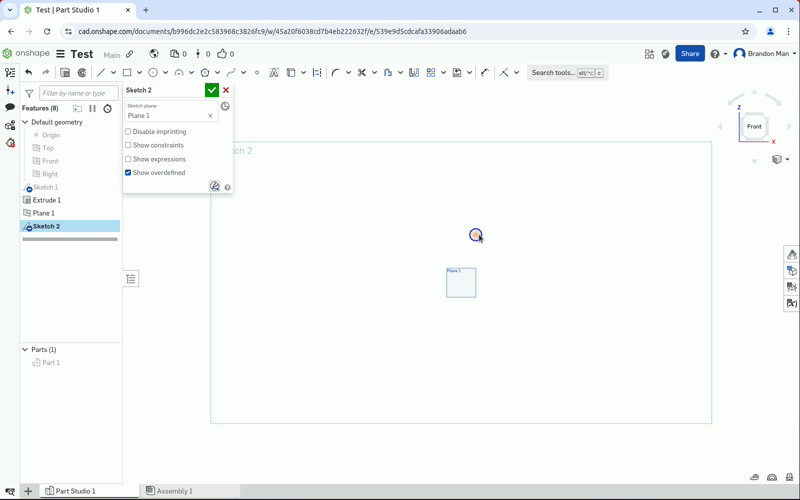
scroll(6)
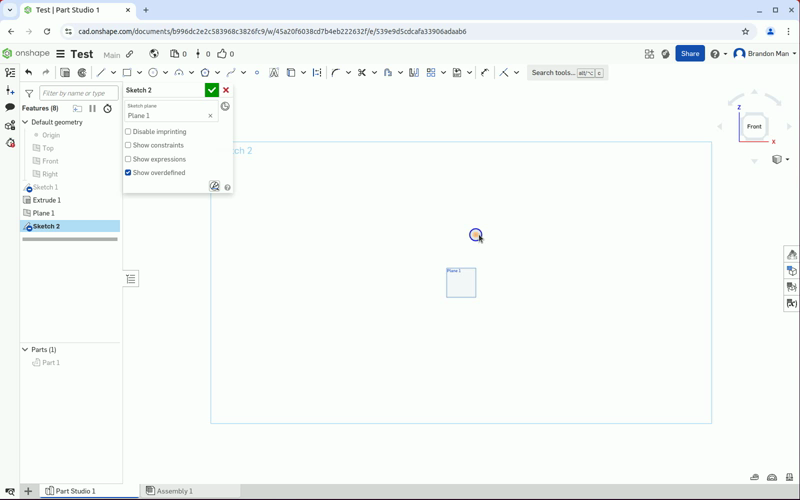
scroll(6)
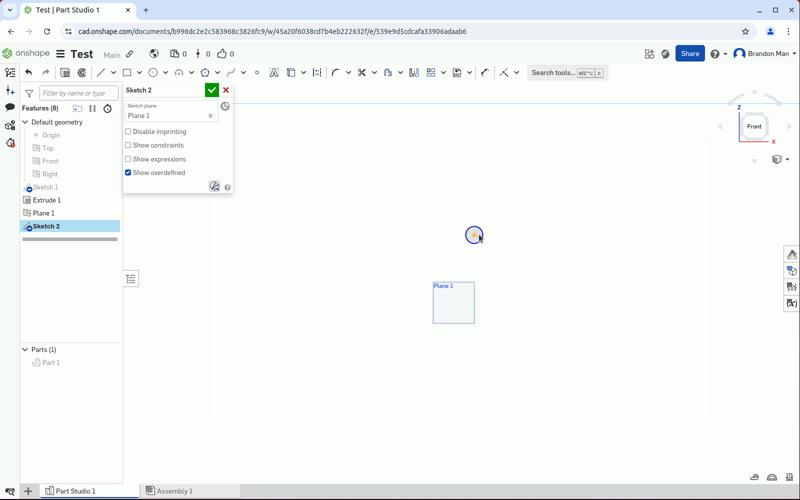
scroll(6)
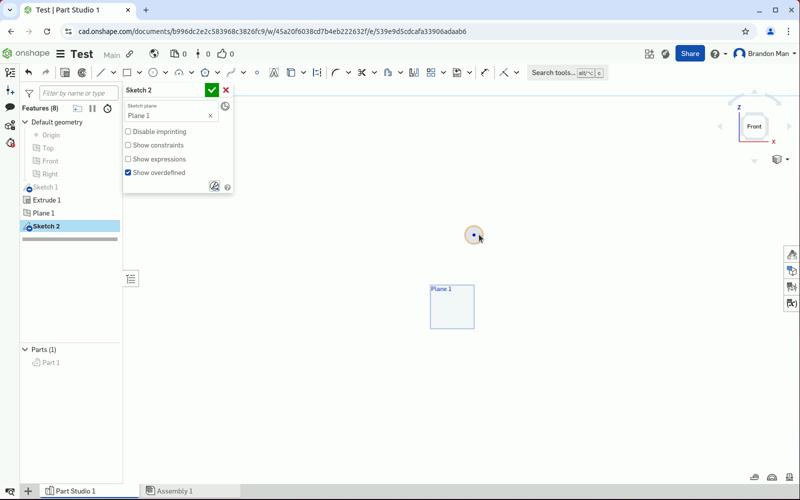
scroll(6)
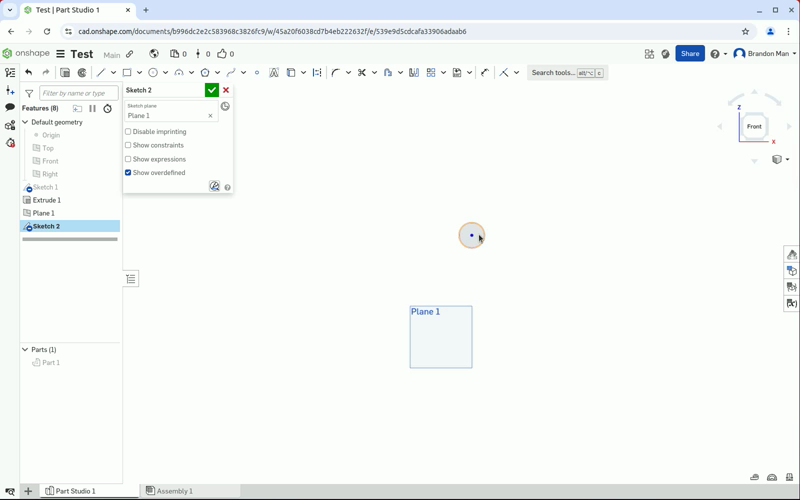
scroll(6)
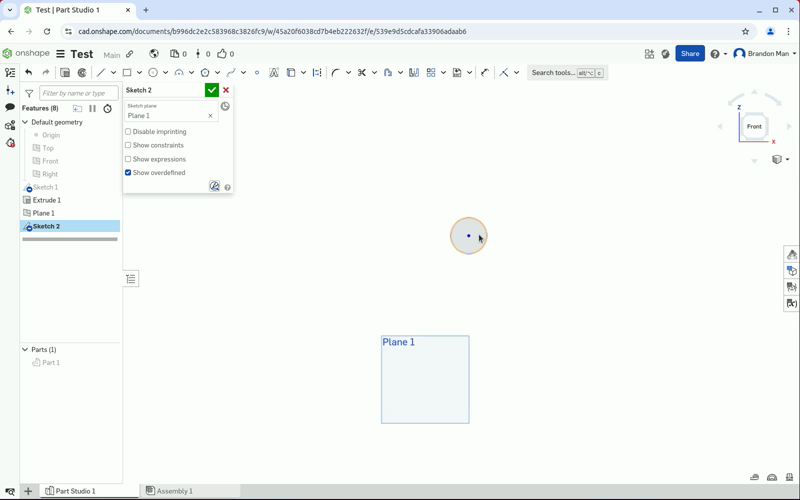
scroll(6)
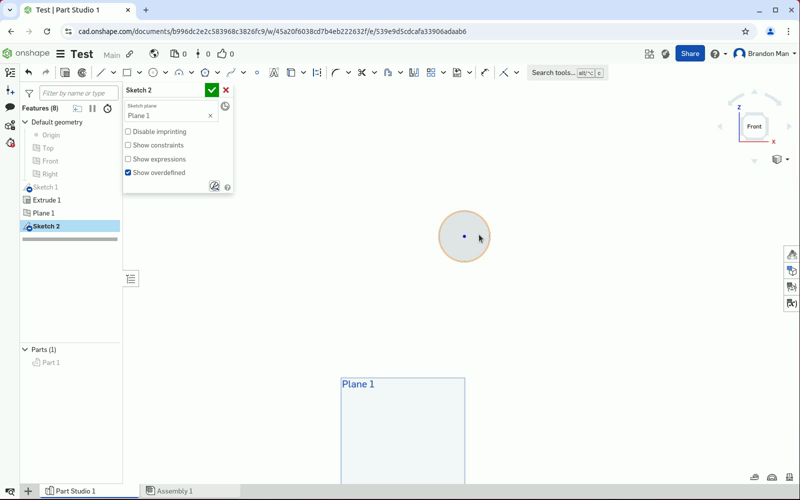
scroll(6)
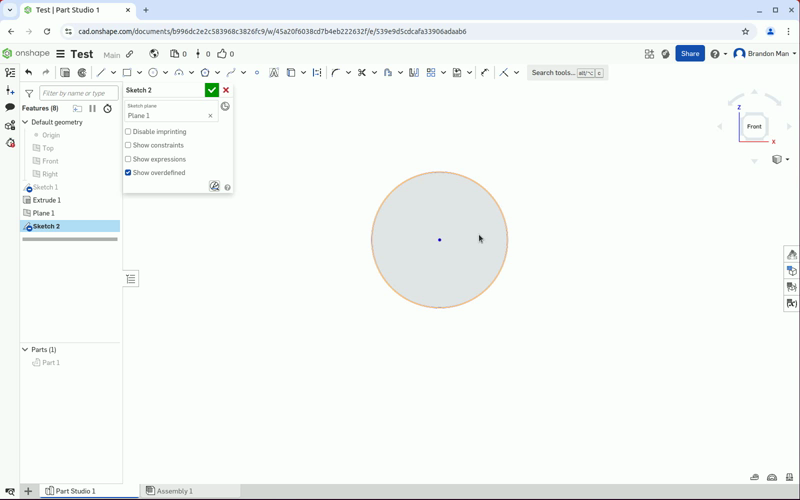
click(479, 234)
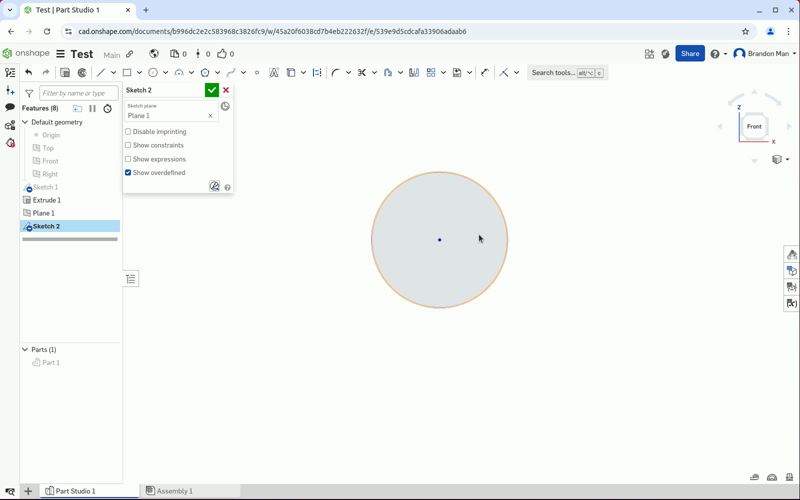
scroll(-6)
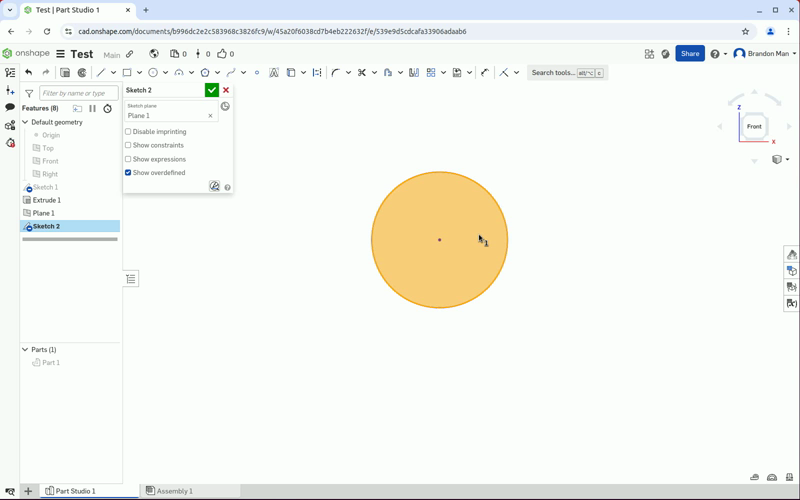
scroll(-6)
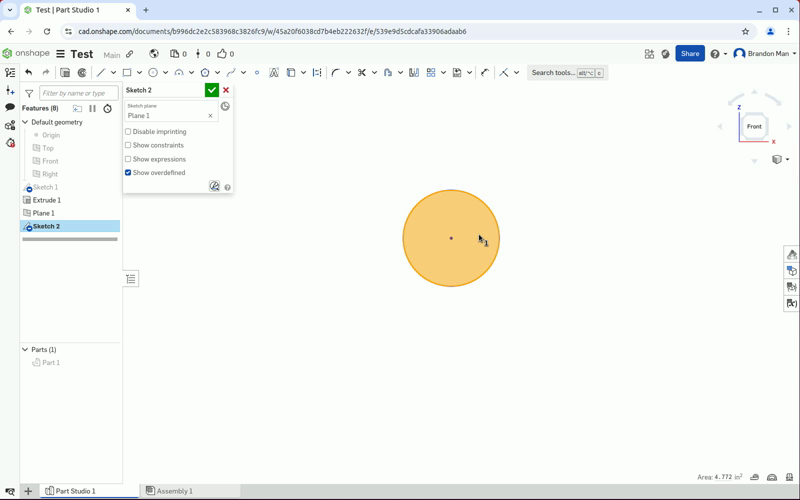
scroll(-6)
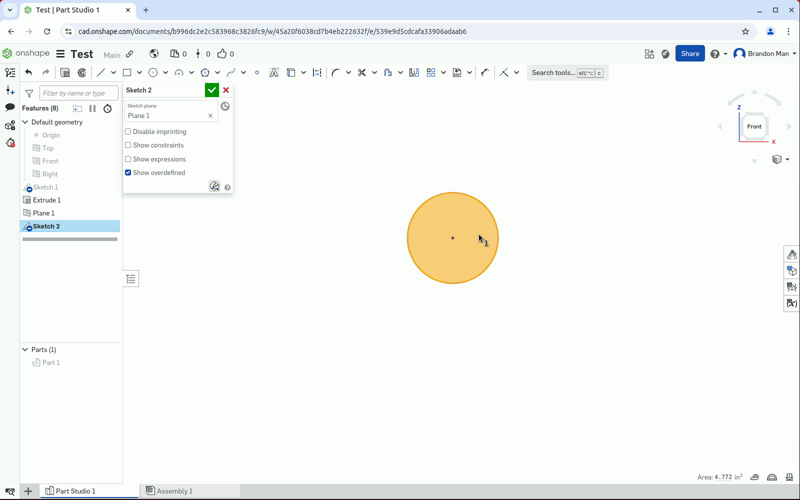
scroll(-6)
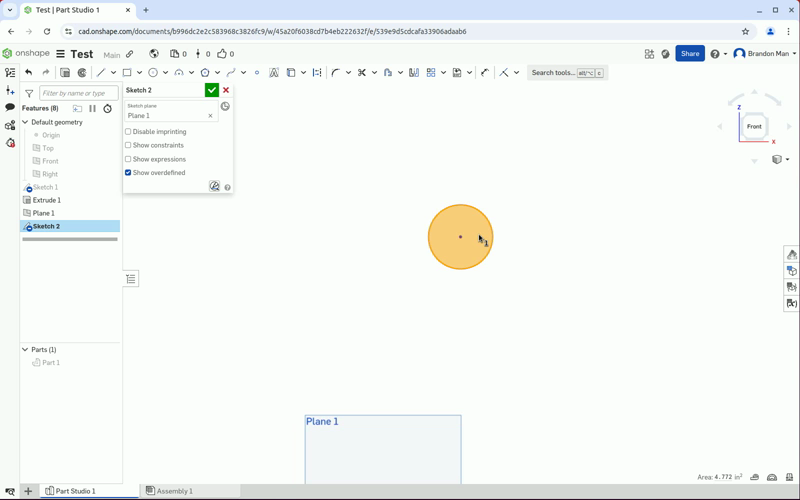
scroll(-6)
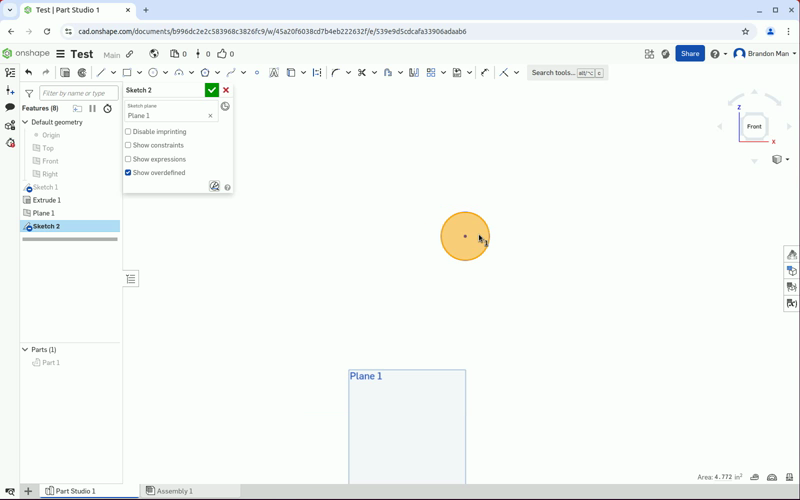
scroll(-6)
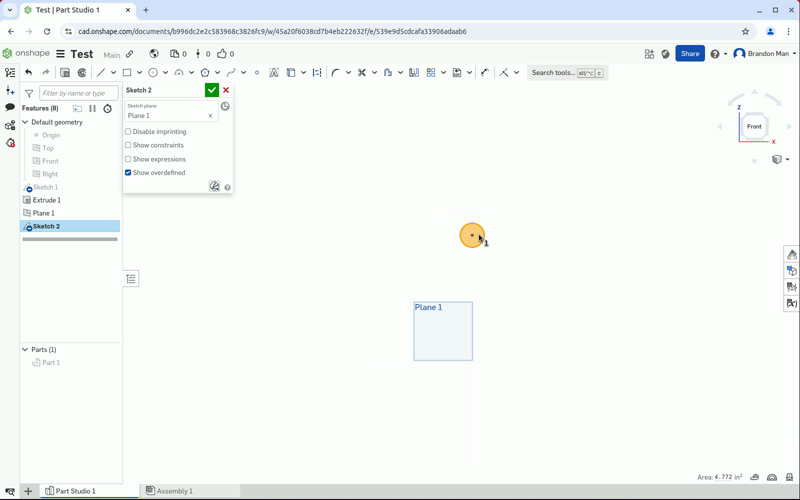
scroll(-6)
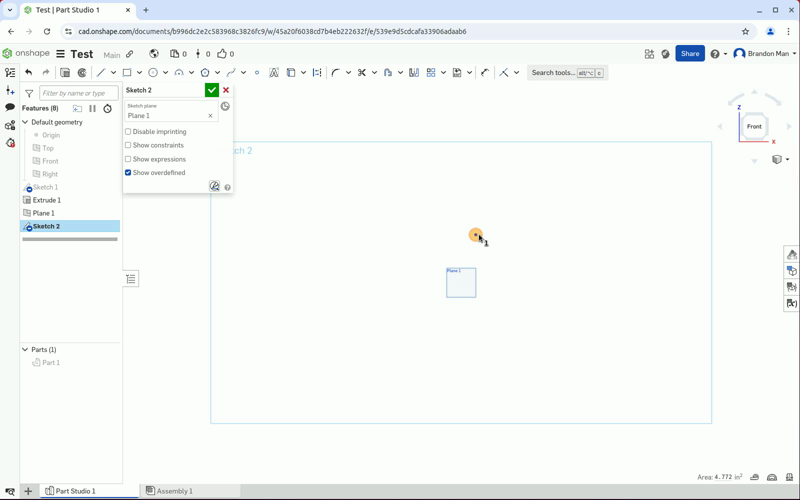
mouse_move(73, 352)
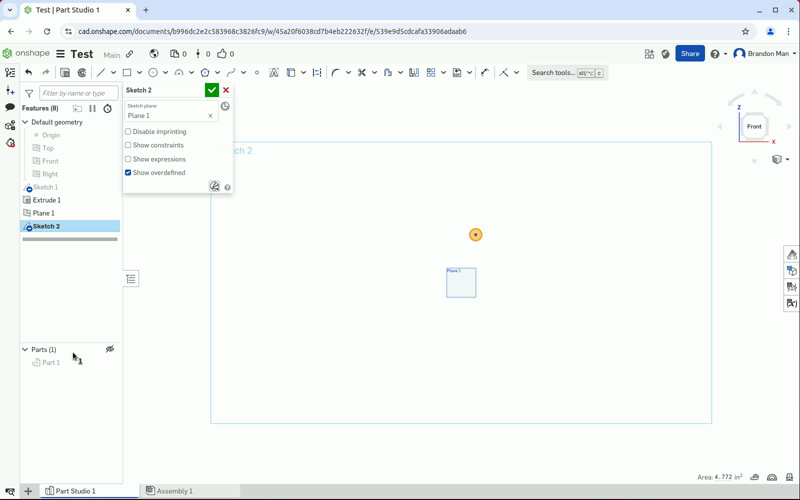
key(shift+y)
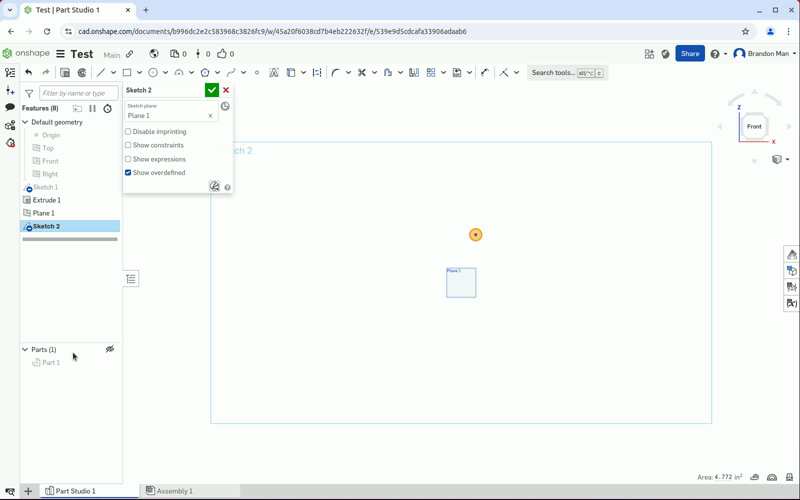
key(shift+e)
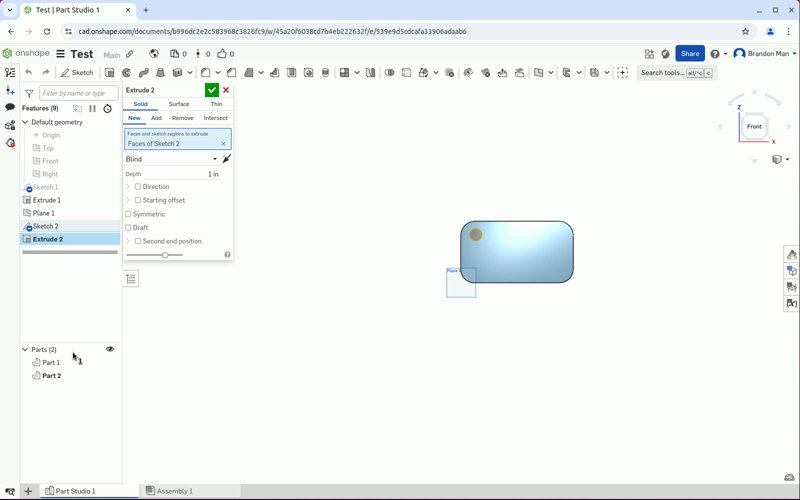
mouse_move(143, 106)
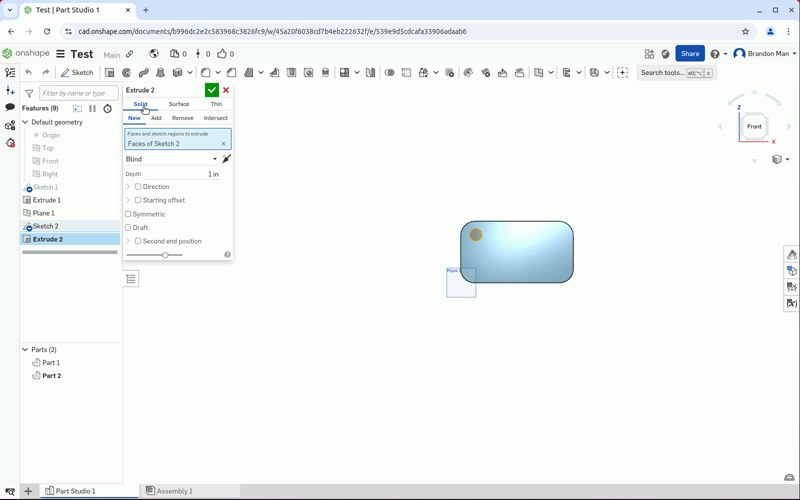
click(143, 106)
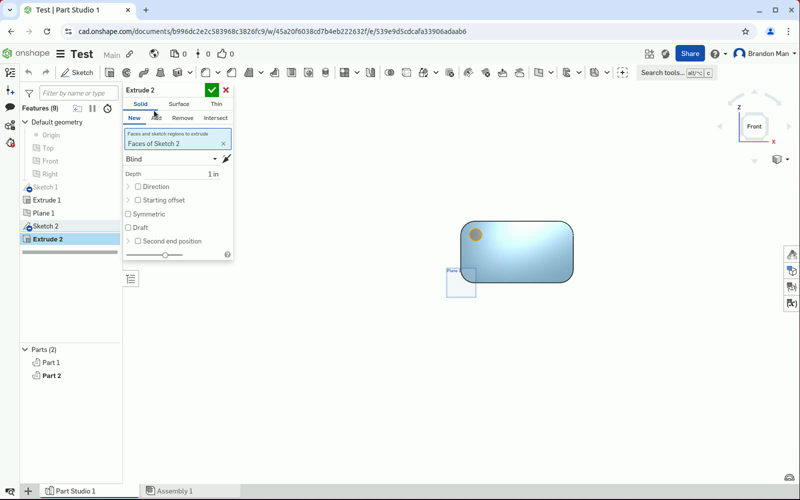
mouse_move(186, 120)
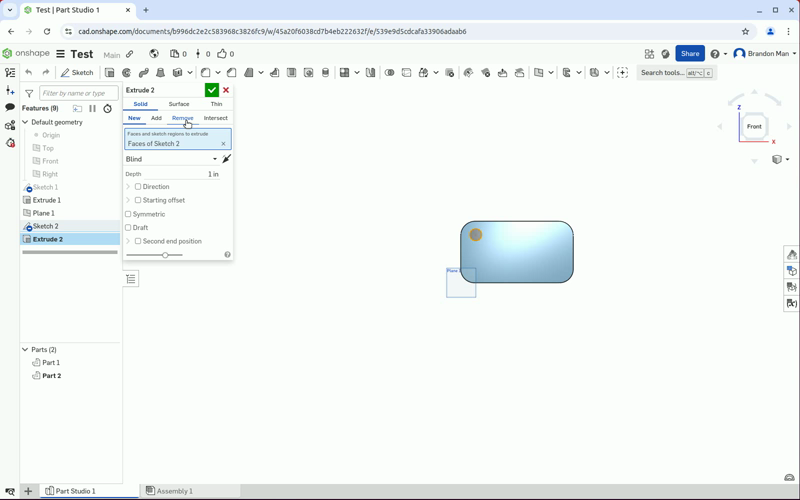
click(186, 120)
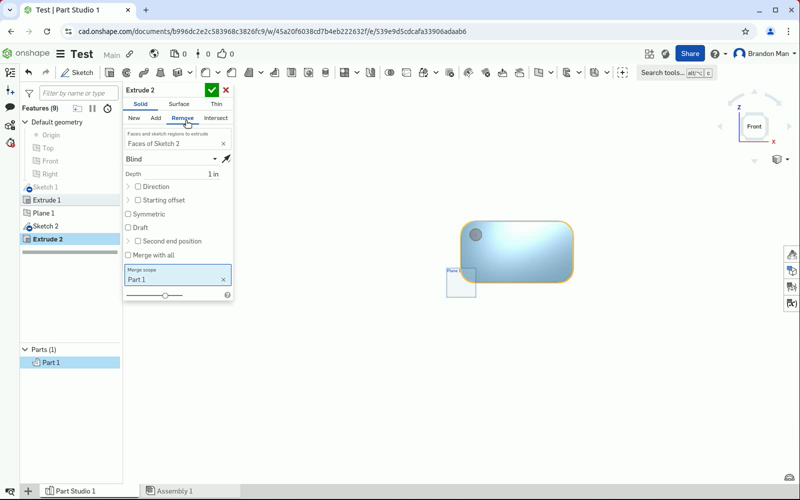
key(tab, 4)
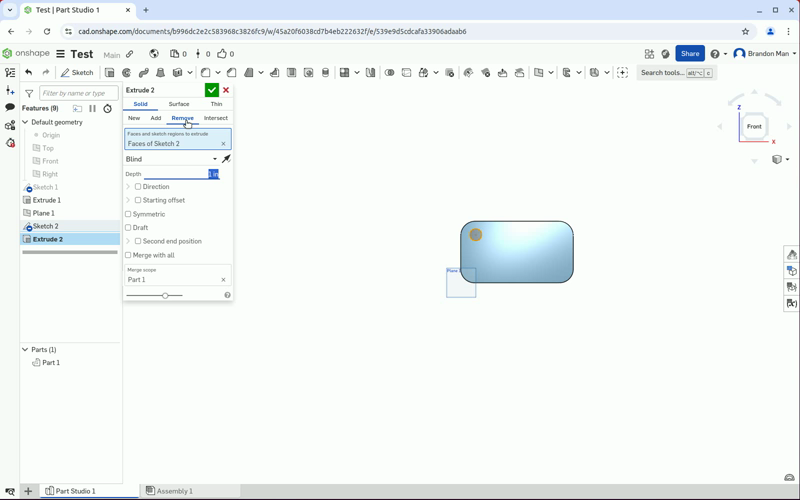
text(14.443)
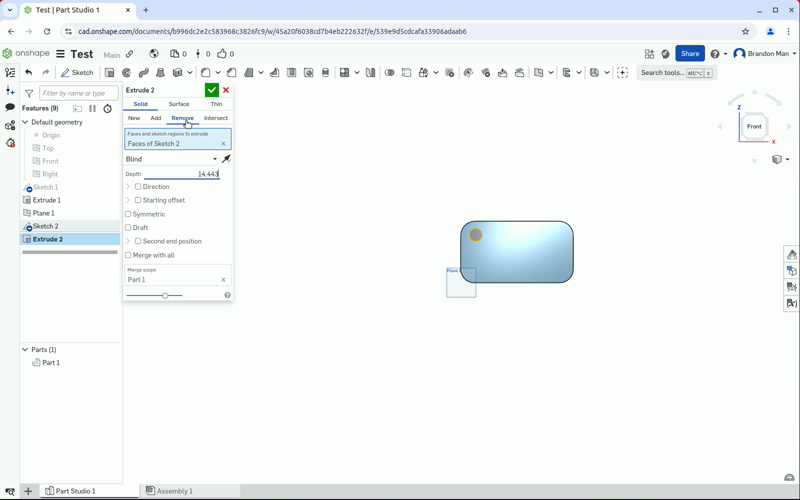
key(tab, 6)
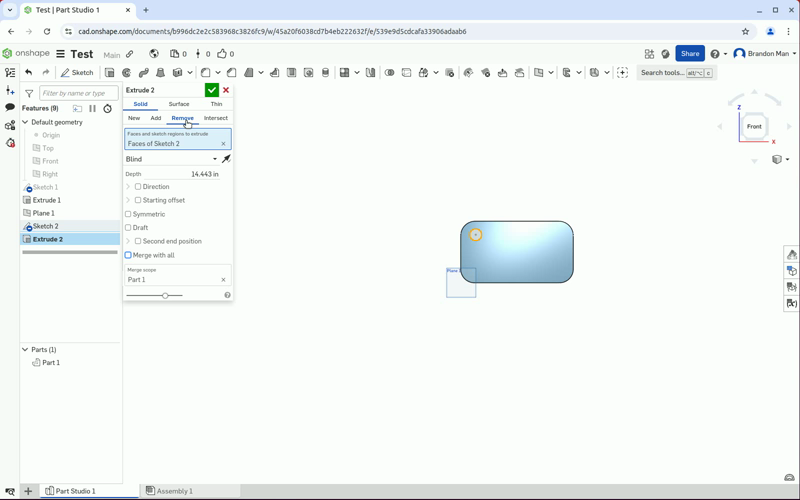
key(space)
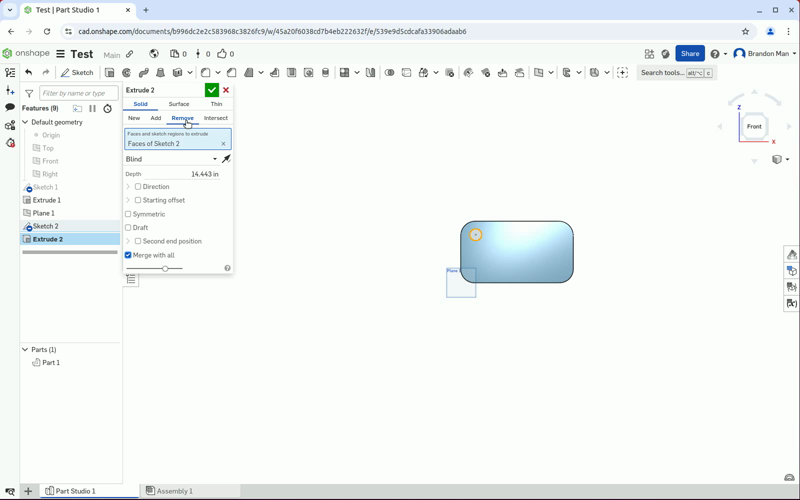
key(enter)
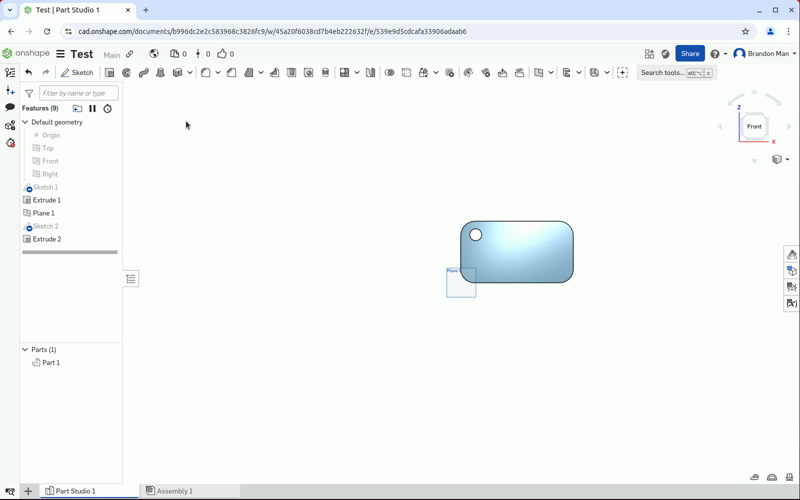
key(shift+h)
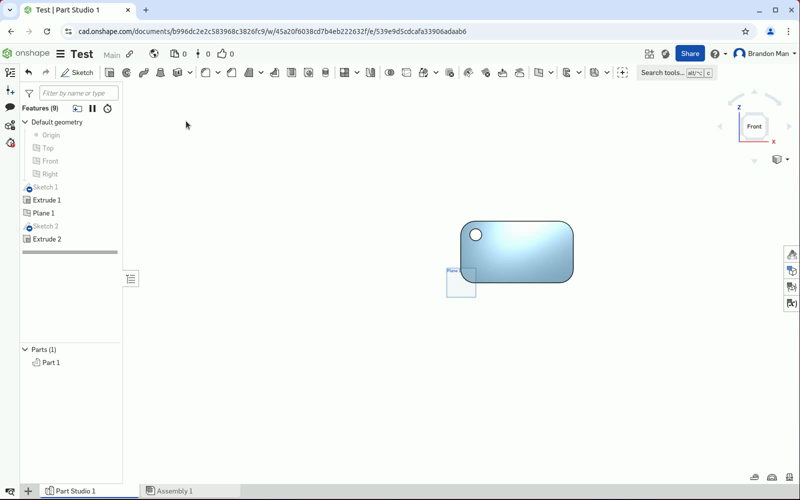
key(shift+h)
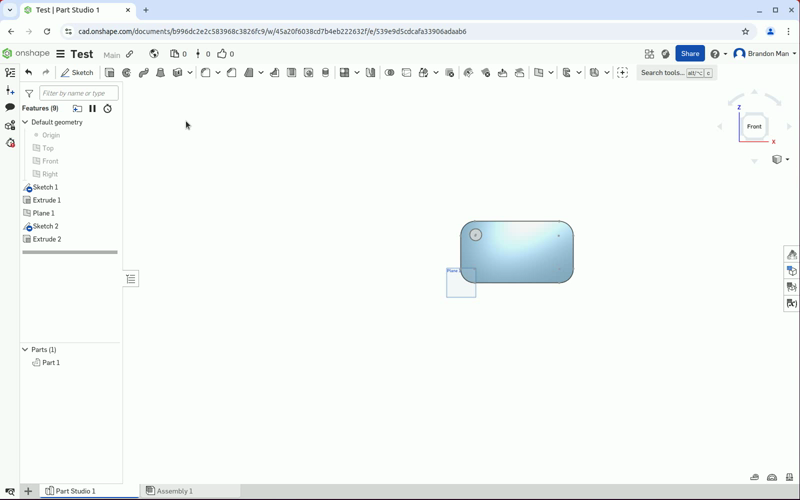
key(shift+7)
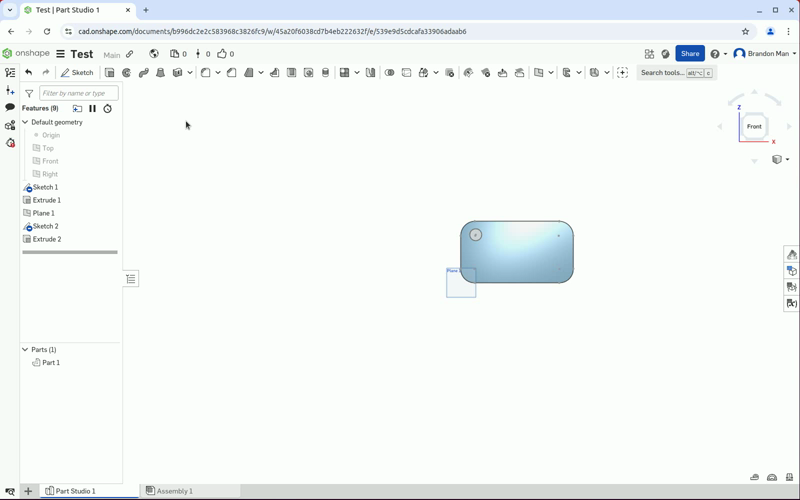
key(left, 2)
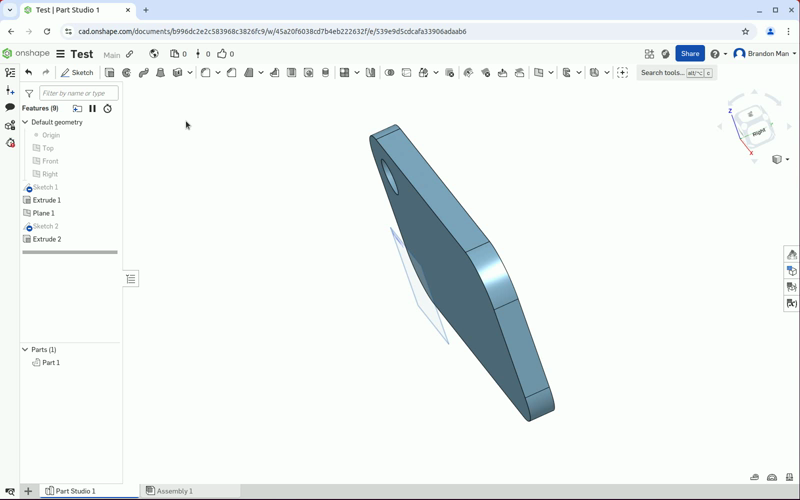
key(down, 2)
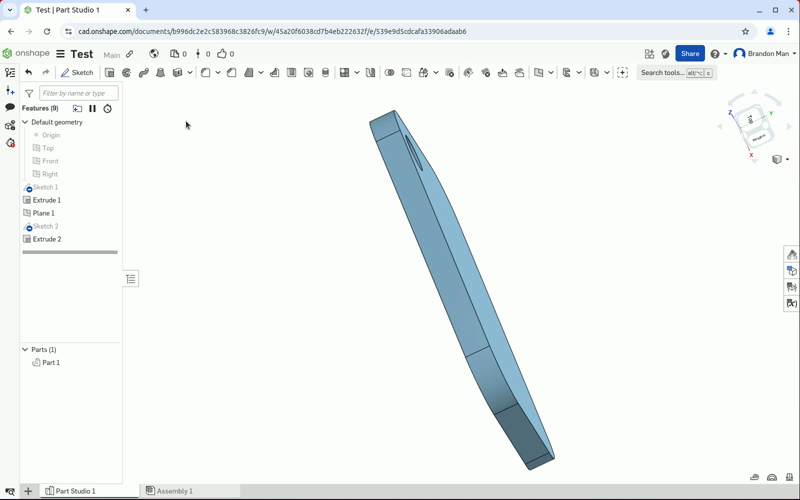
key(up, 2)
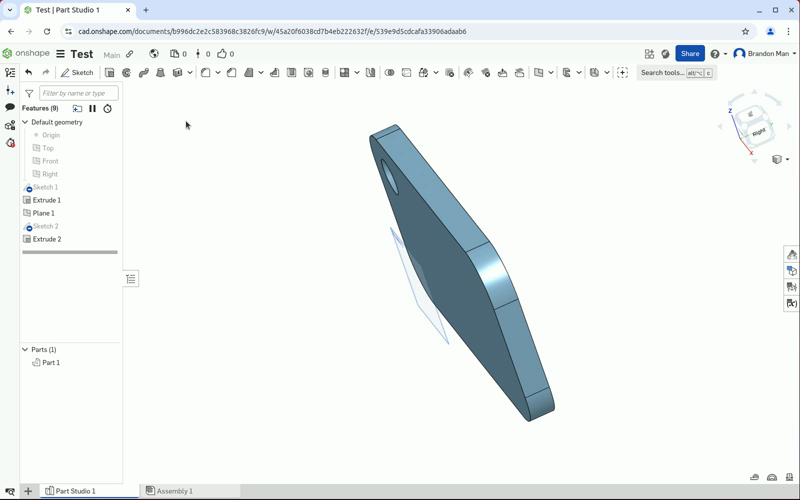
key(right, 2)
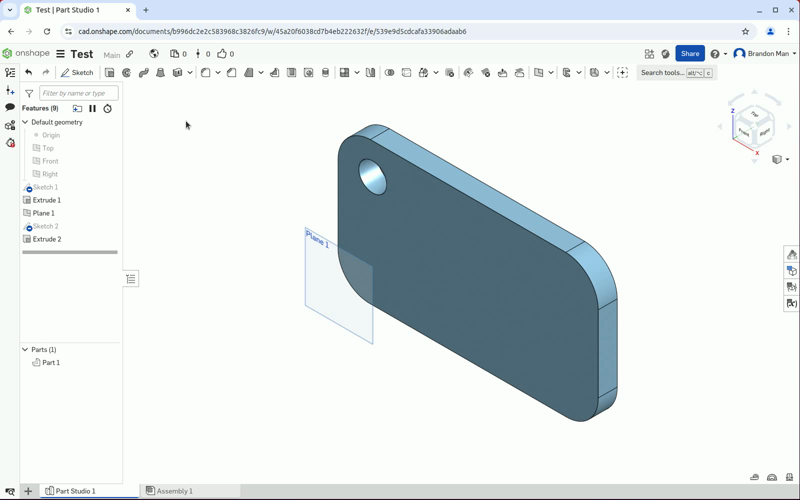
mouse_move(73, 189)
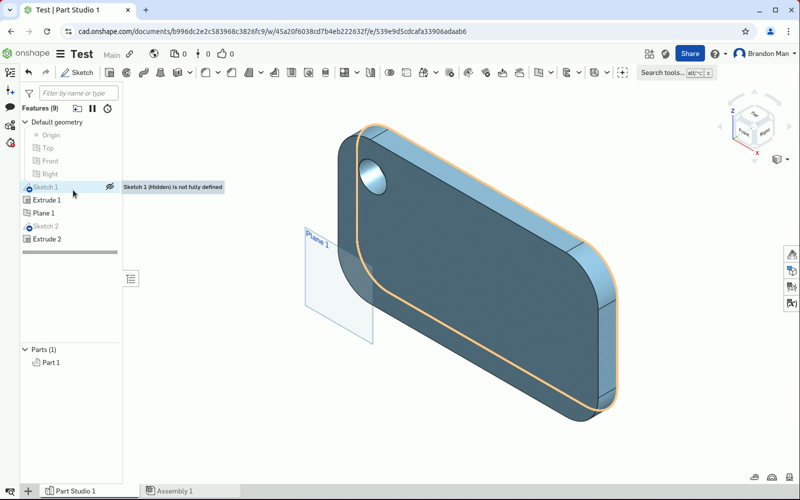
click(73, 189)